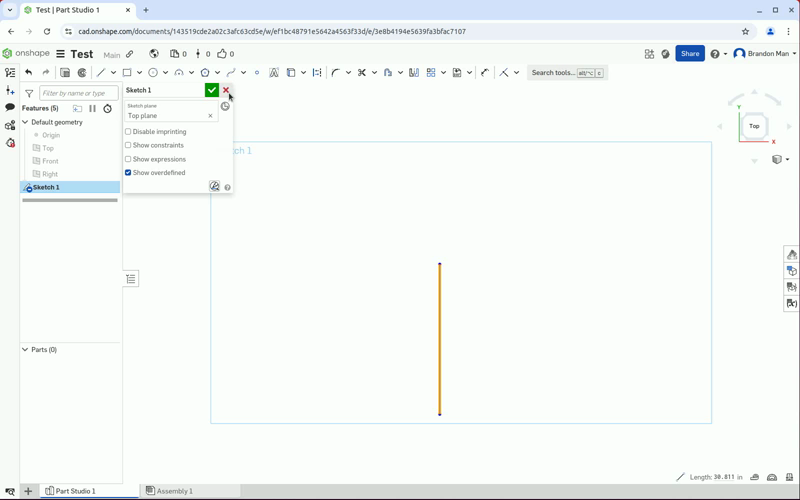
key(shift+h)
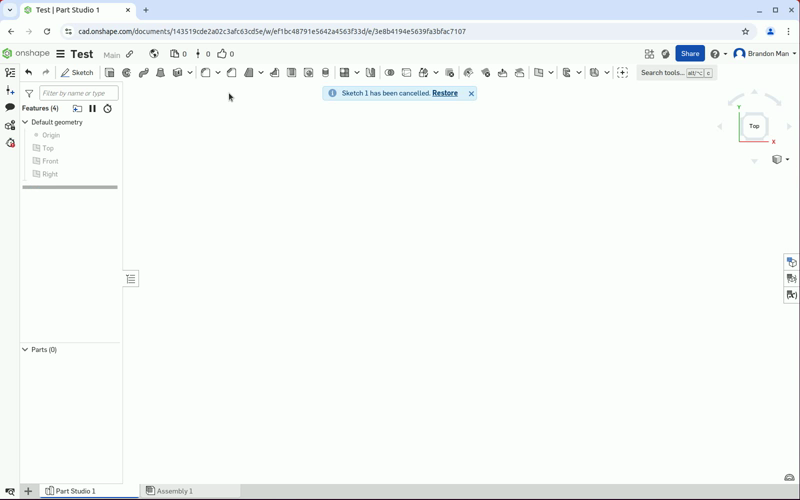
mouse_move(73, 352)
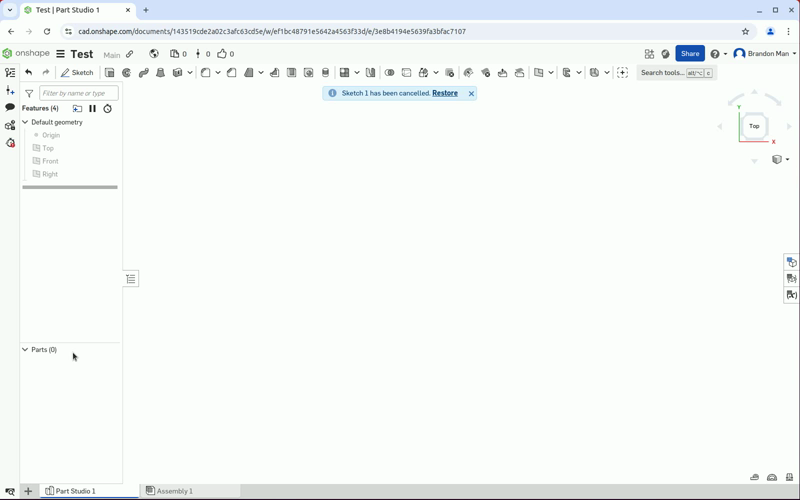
key(y)
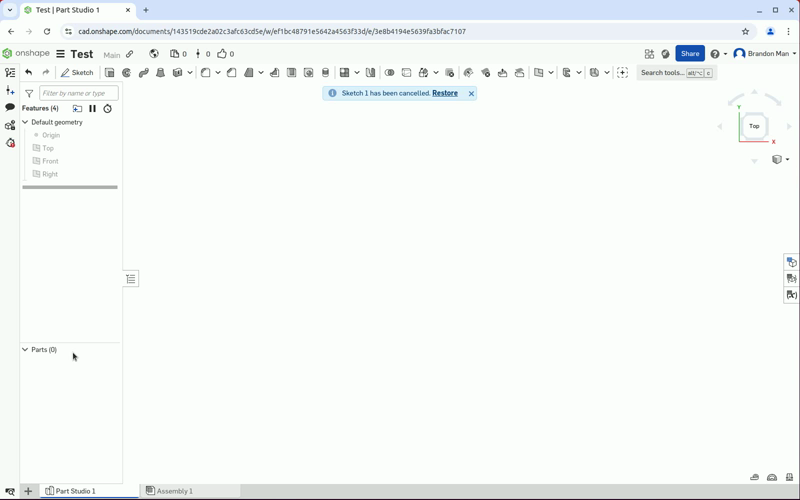
key(shift+p)
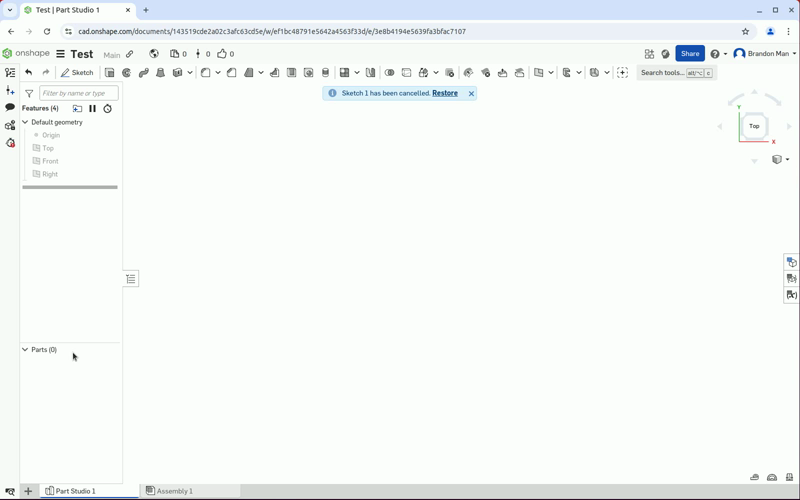
key(space)
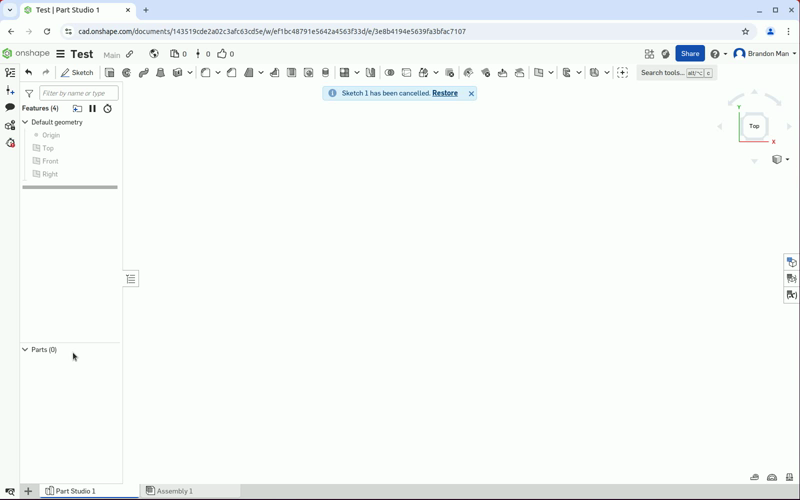
key_down(shift)
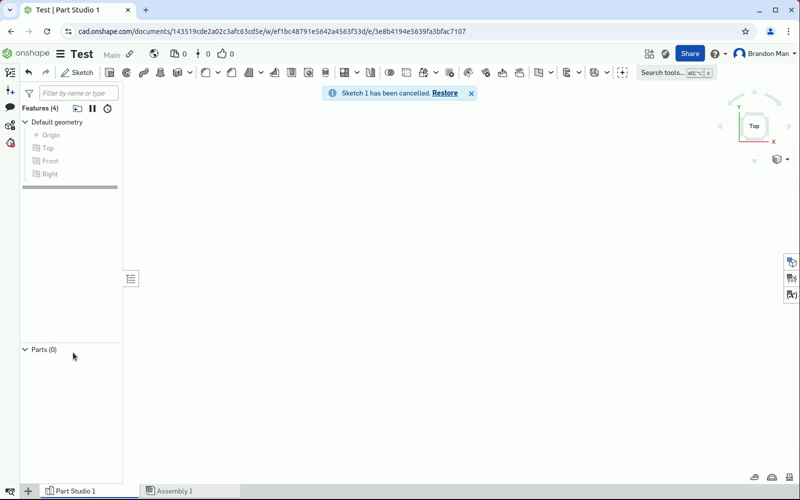
key(up)
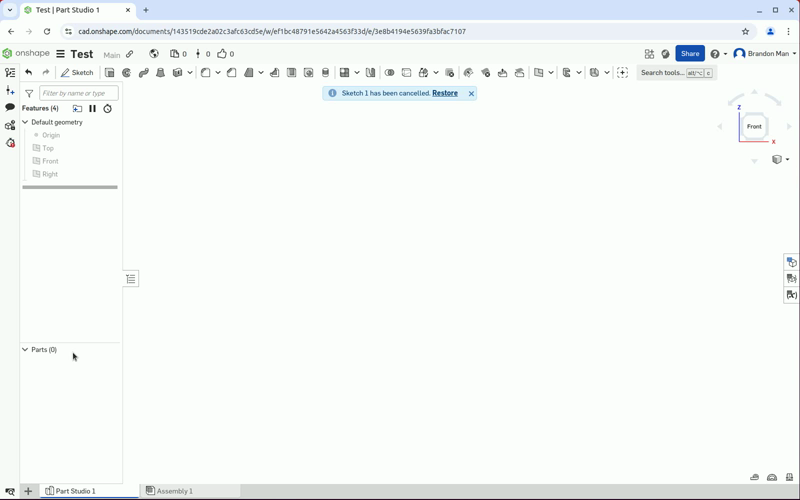
key_up(shift)
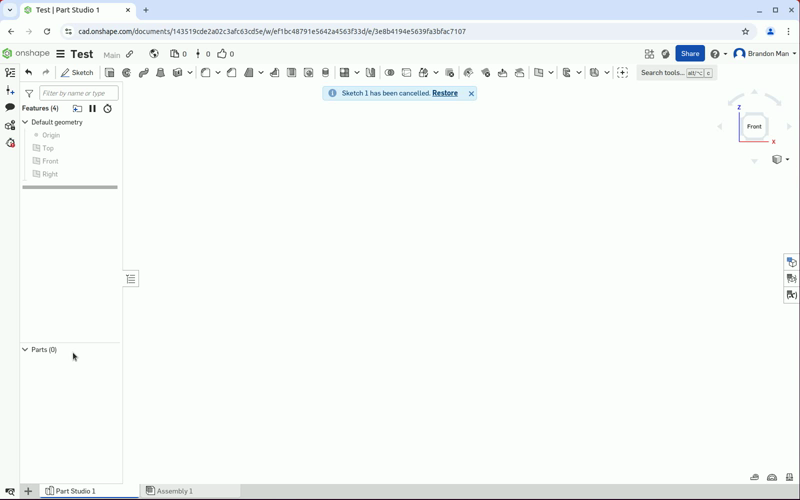
mouse_move(73, 352)
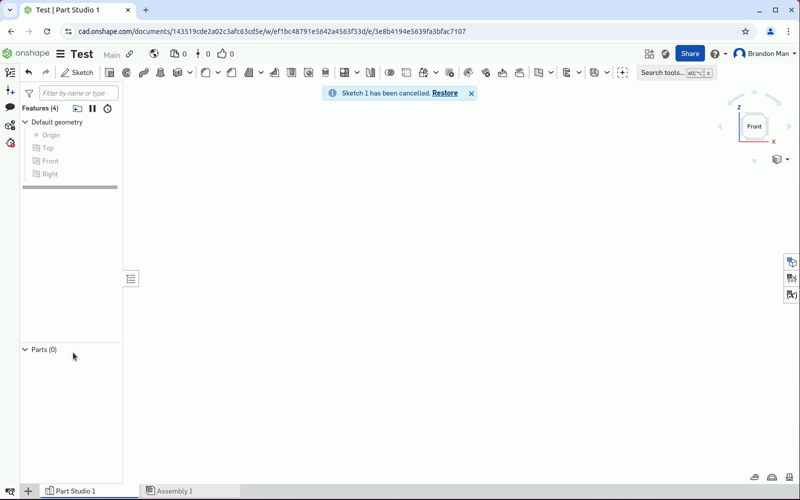
key(shift+y)
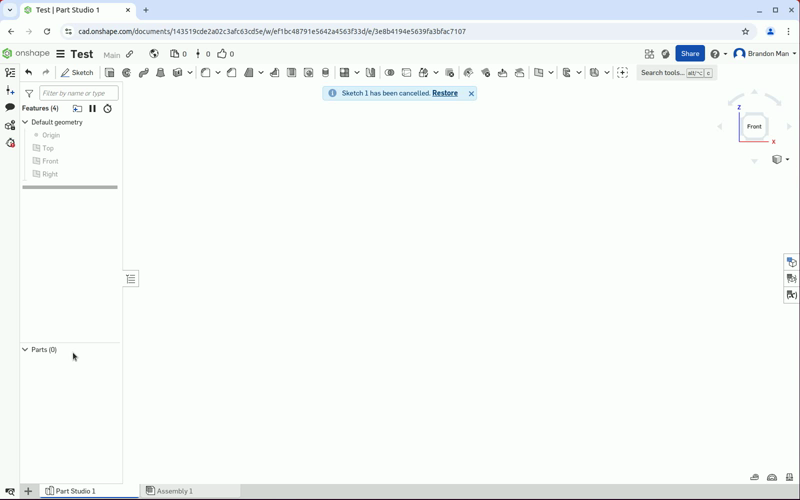
key(shift+s)
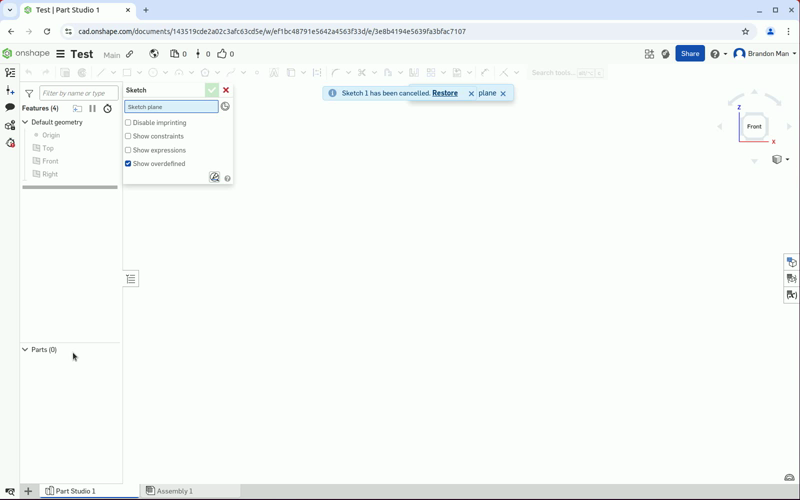
mouse_move(73, 163)
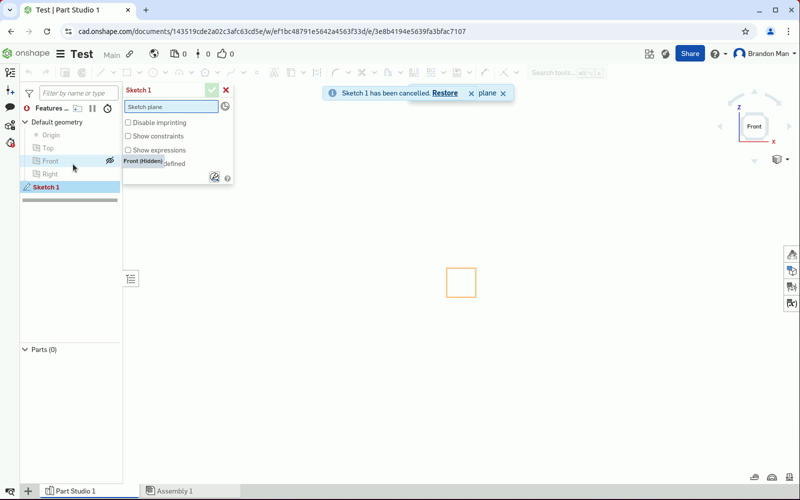
click(73, 163)
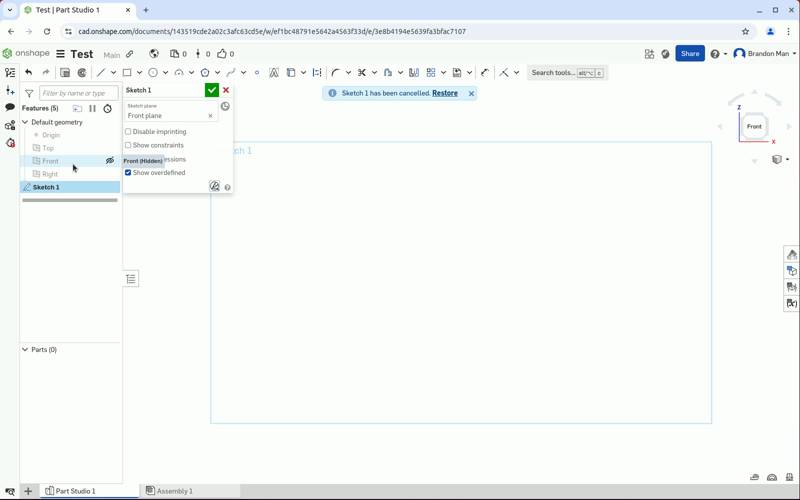
mouse_move(73, 352)
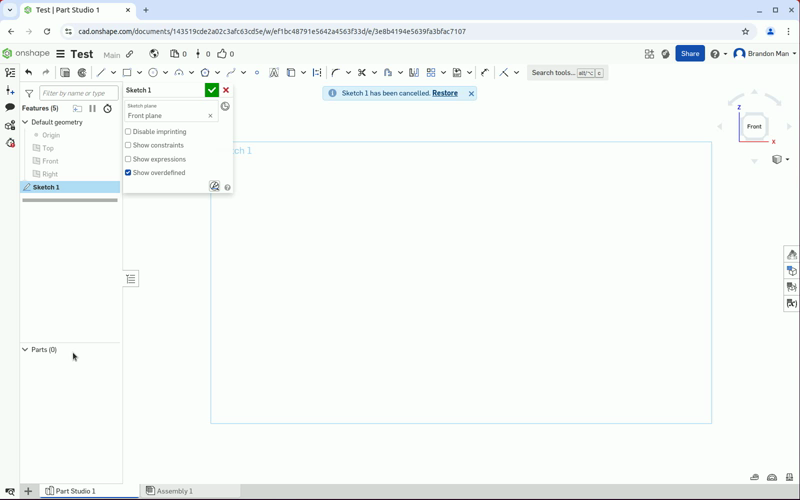
key(y)
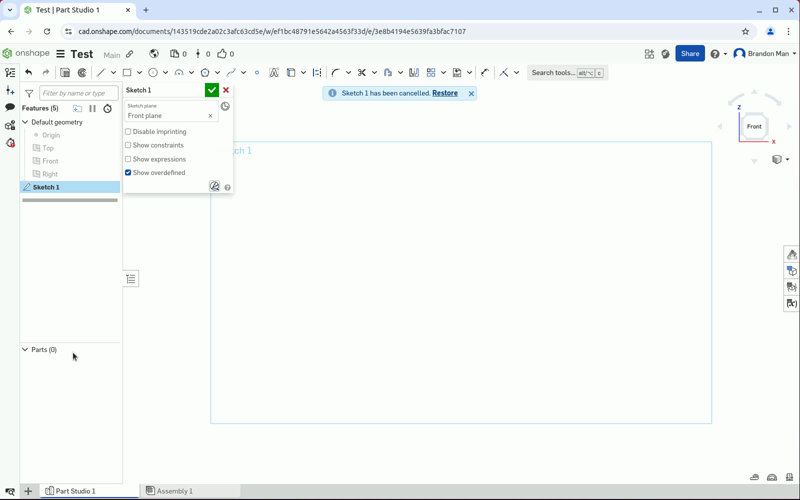
key(c)
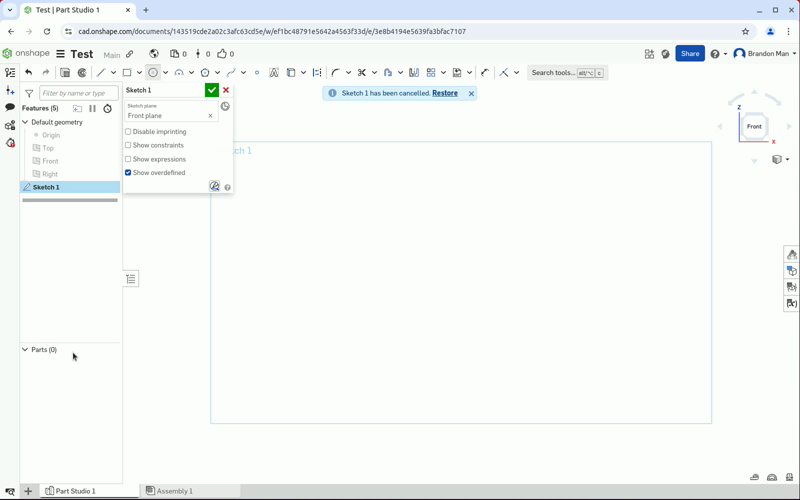
key_down(shift)
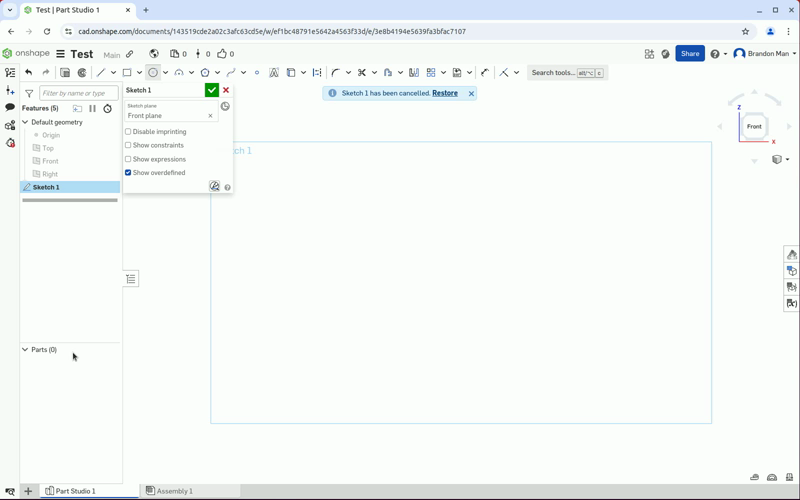
mouse_move(461, 282)
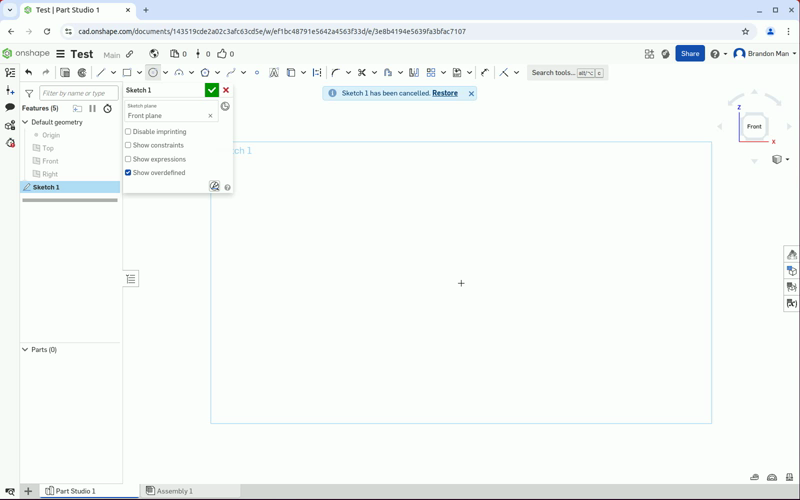
click(461, 282)
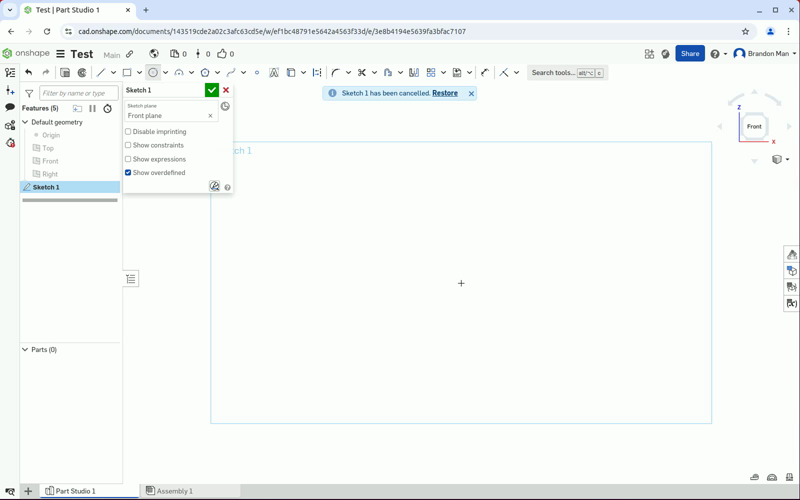
key_up(shift)
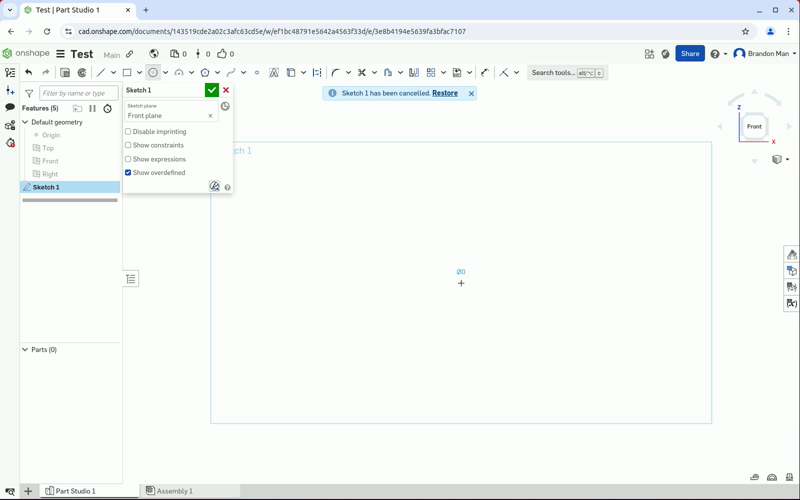
mouse_move(473, 282)
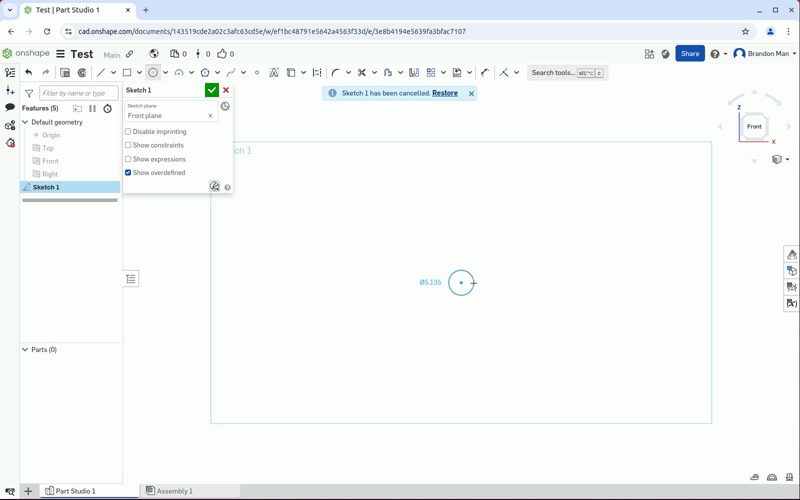
click(473, 282)
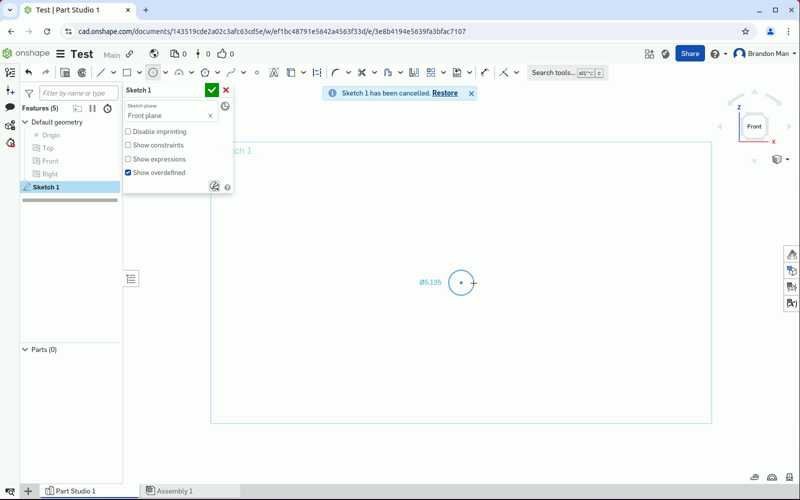
key(esc)
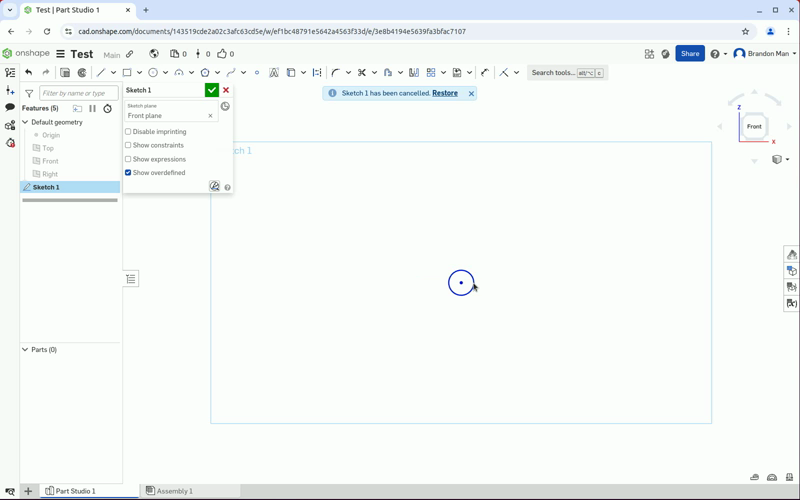
mouse_move(463, 280)
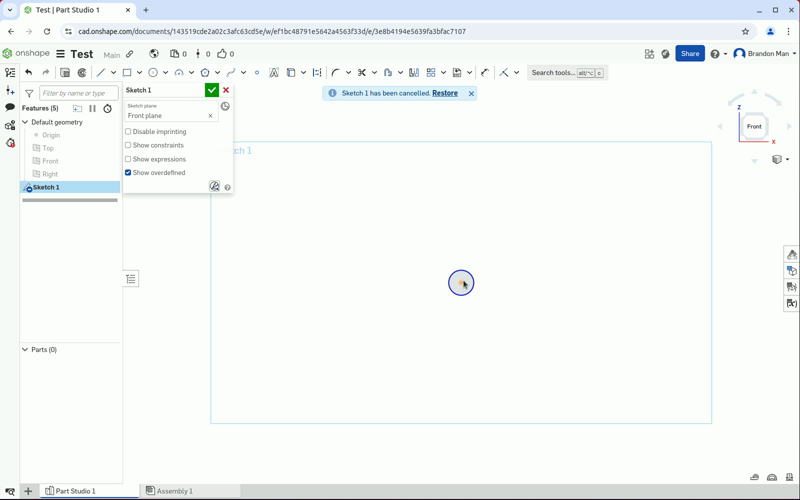
scroll(6)
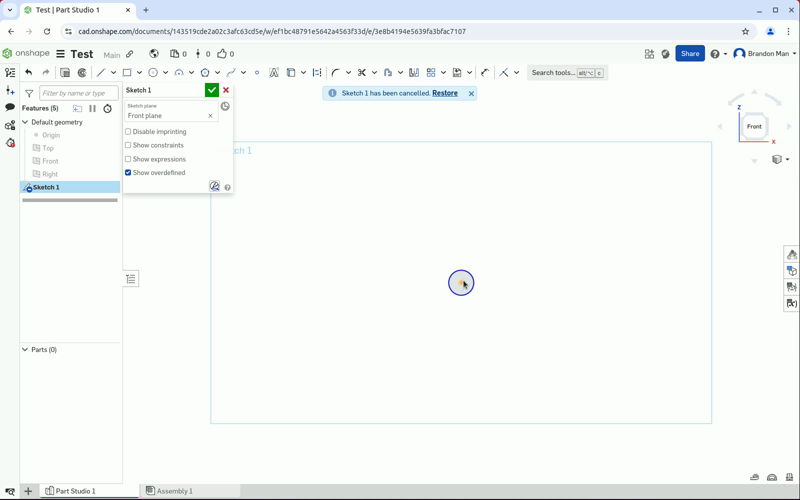
scroll(6)
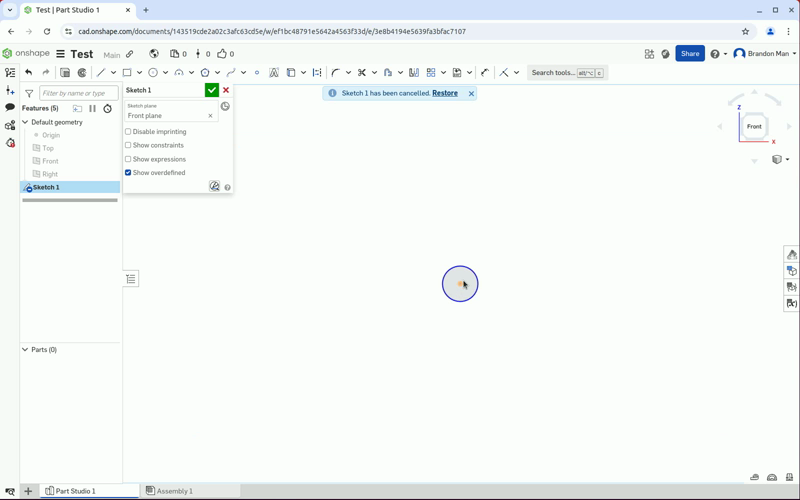
scroll(6)
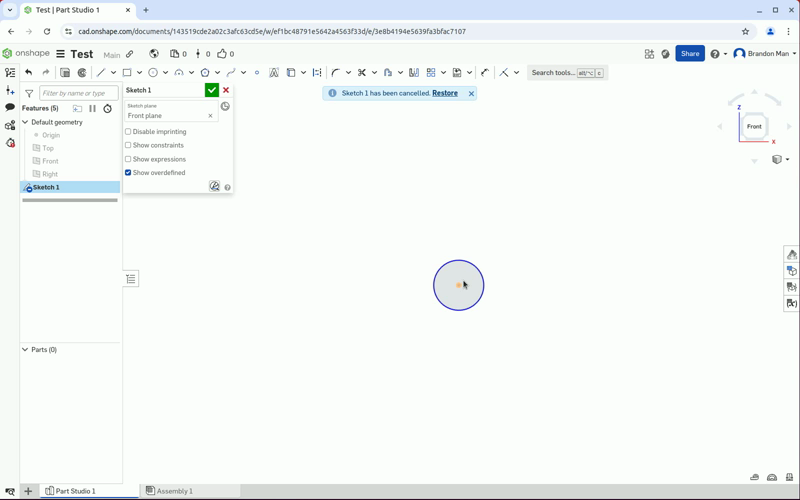
scroll(6)
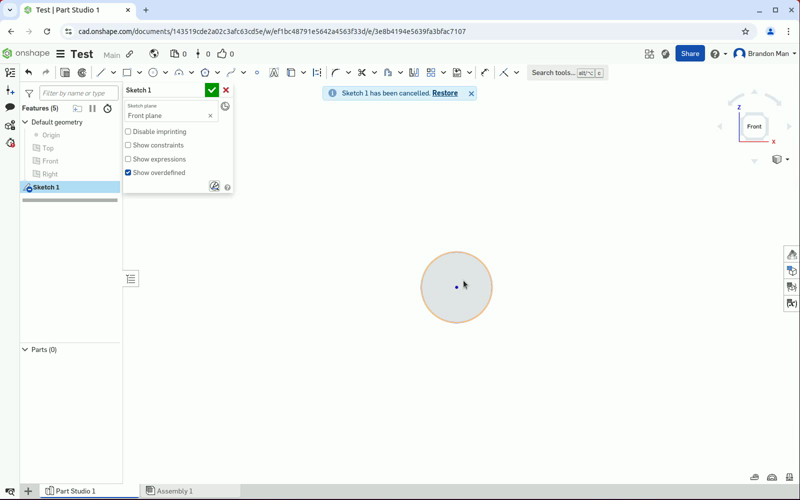
scroll(6)
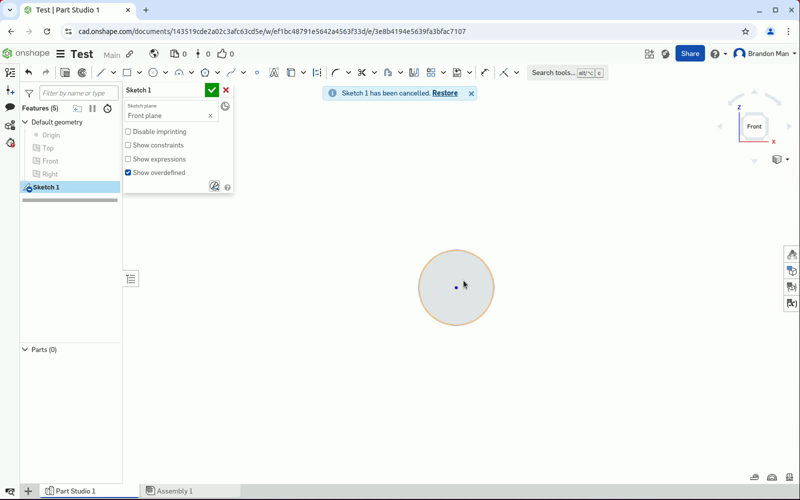
scroll(6)
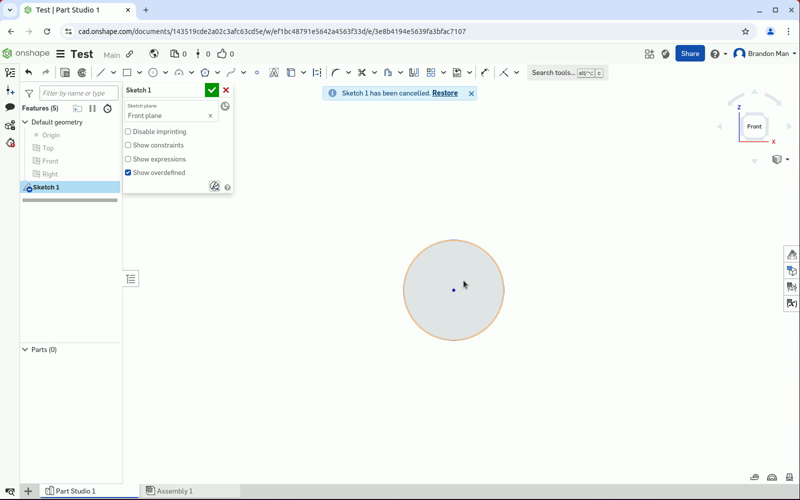
scroll(6)
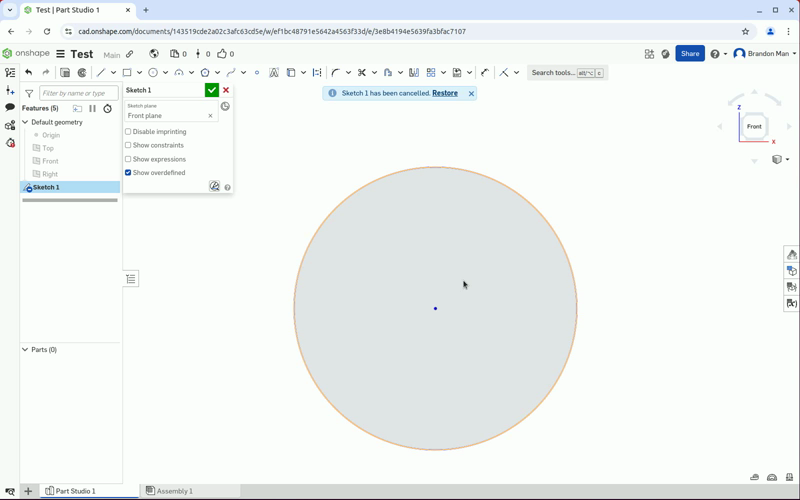
click(463, 280)
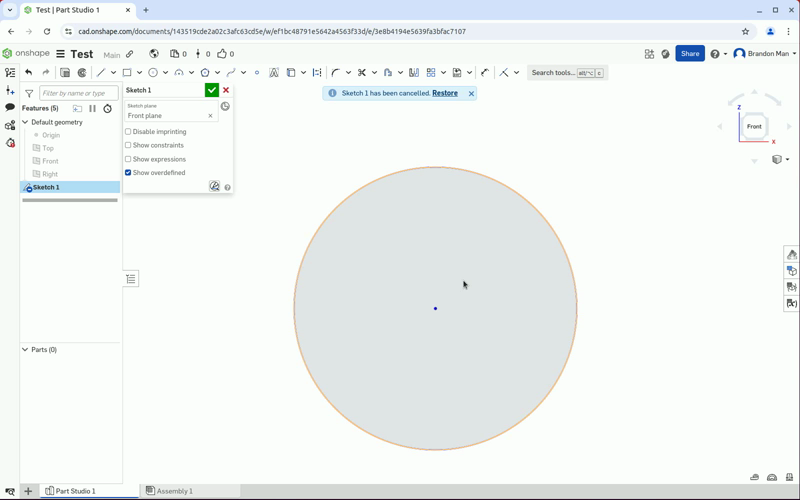
scroll(-6)
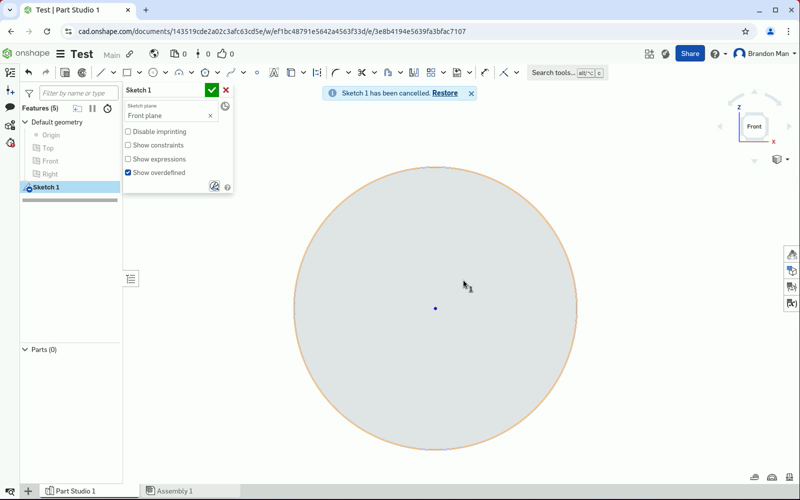
scroll(-6)
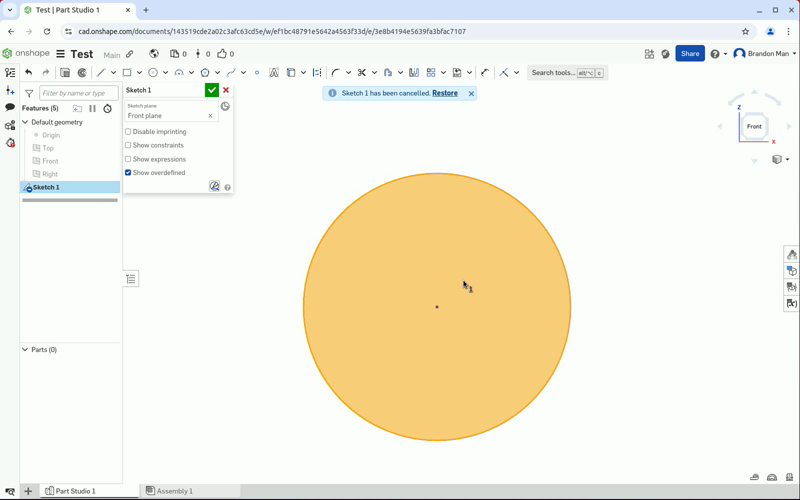
scroll(-6)
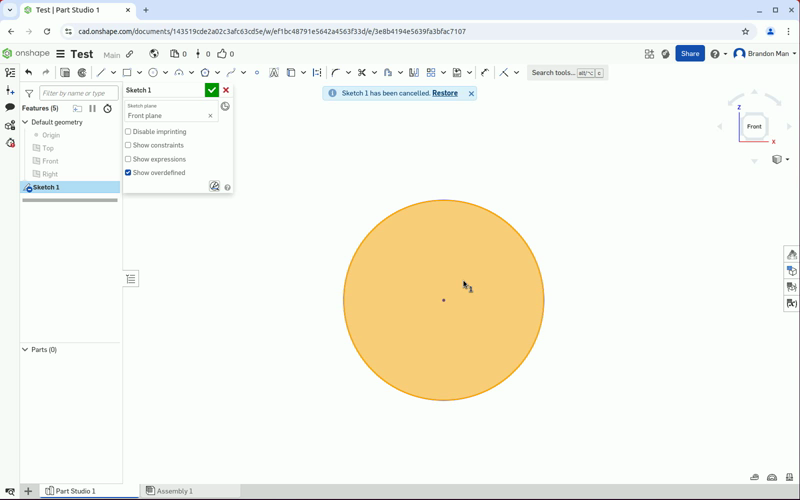
scroll(-6)
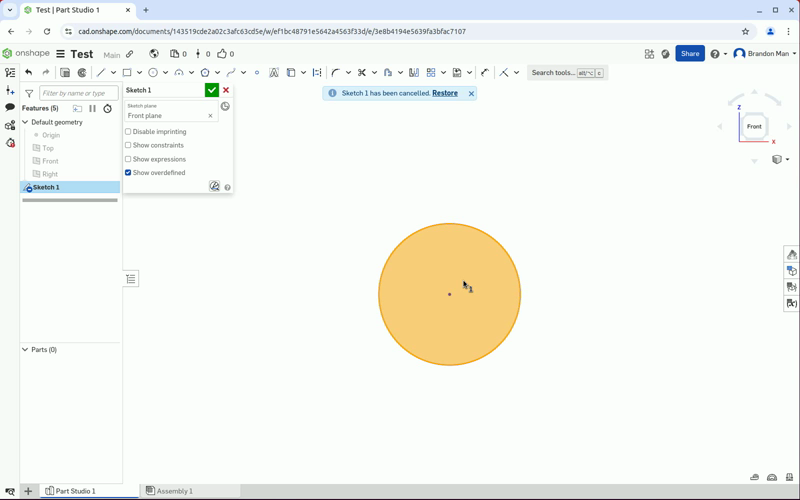
scroll(-6)
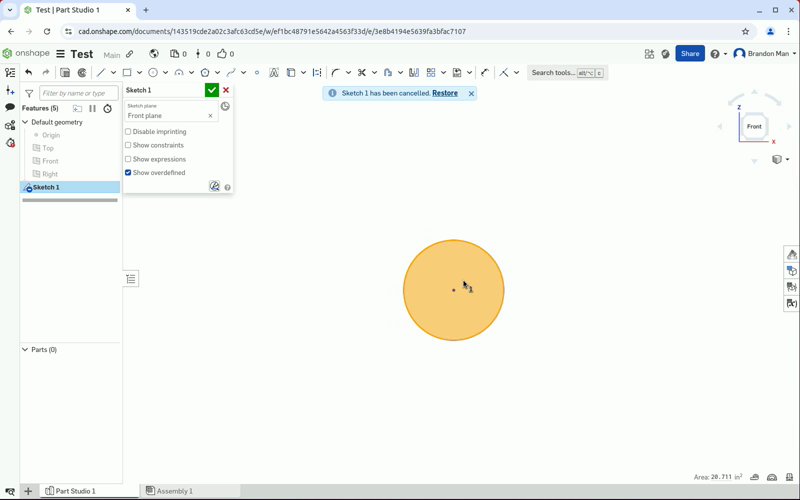
scroll(-6)
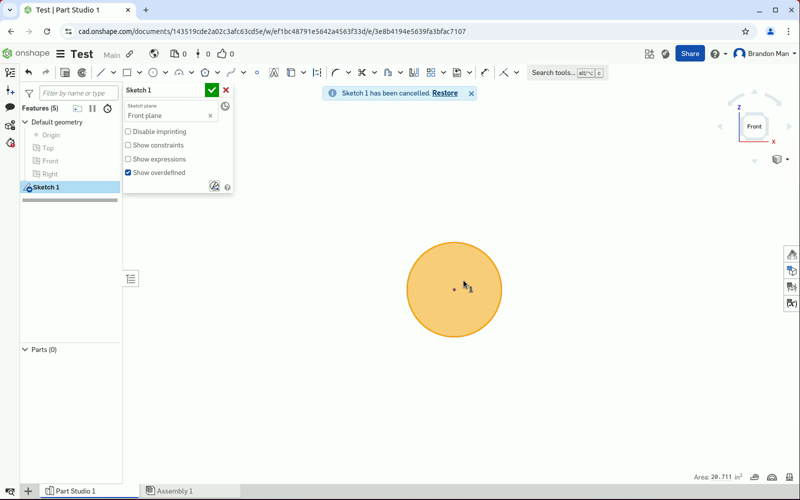
scroll(-6)
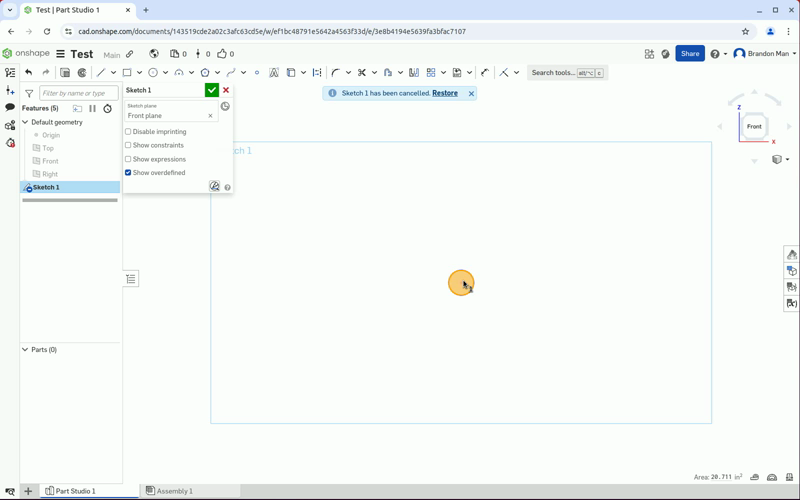
mouse_move(73, 352)
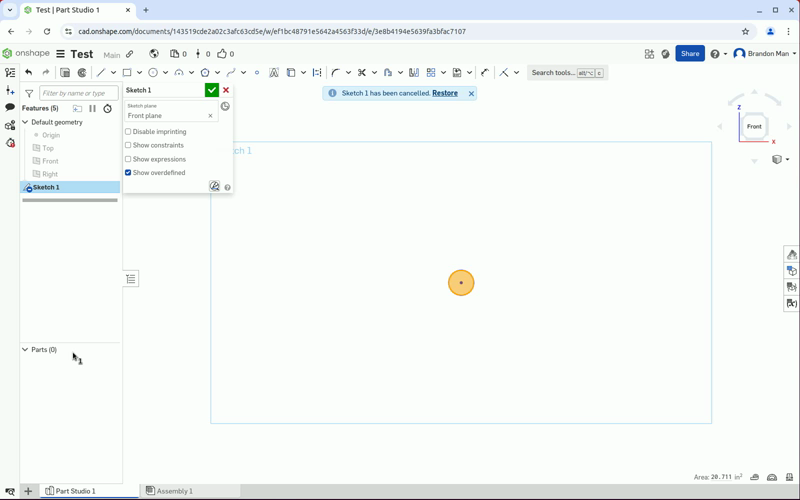
key(shift+y)
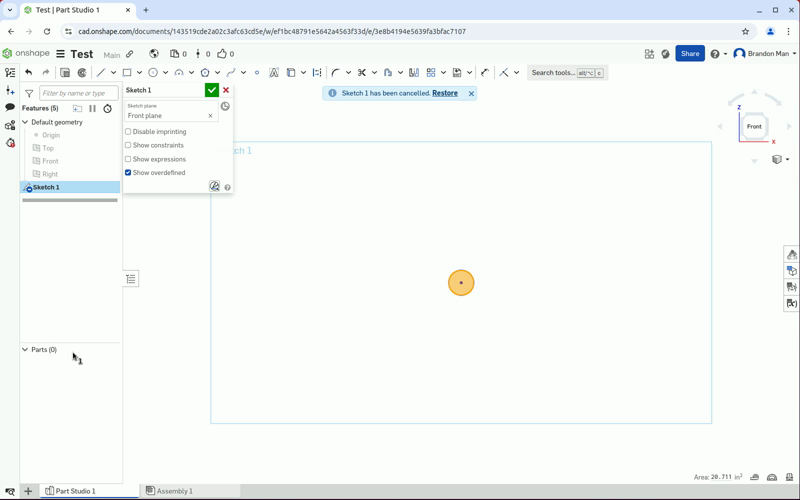
key(shift+e)
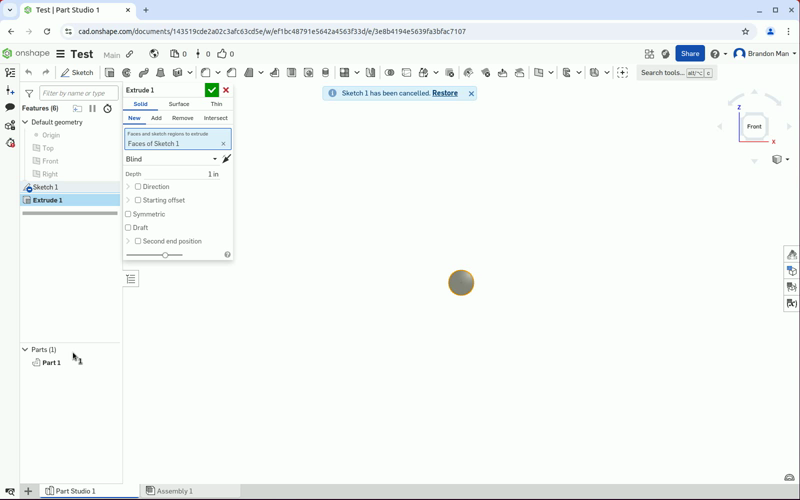
mouse_move(143, 106)
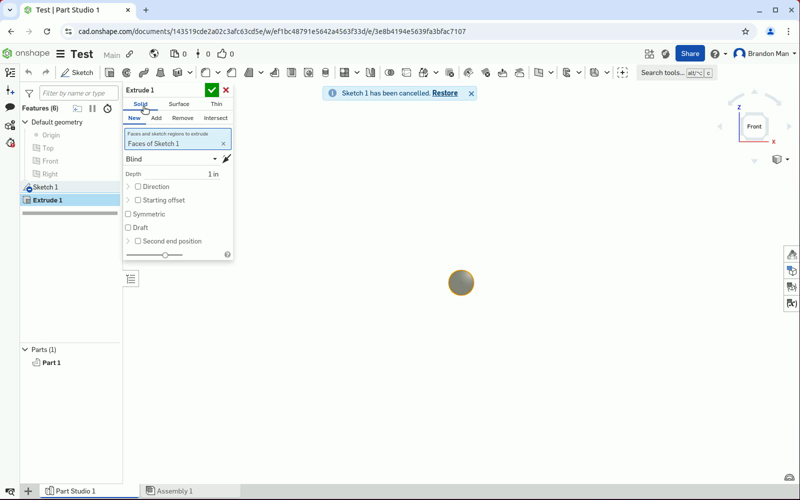
click(143, 106)
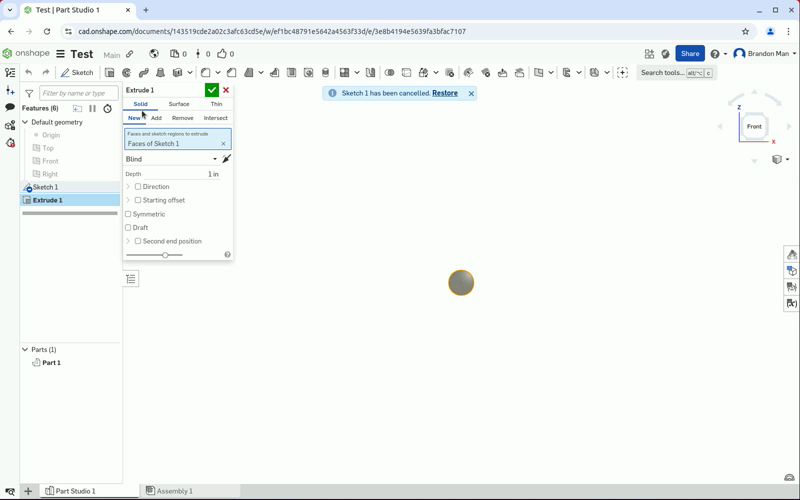
mouse_move(137, 120)
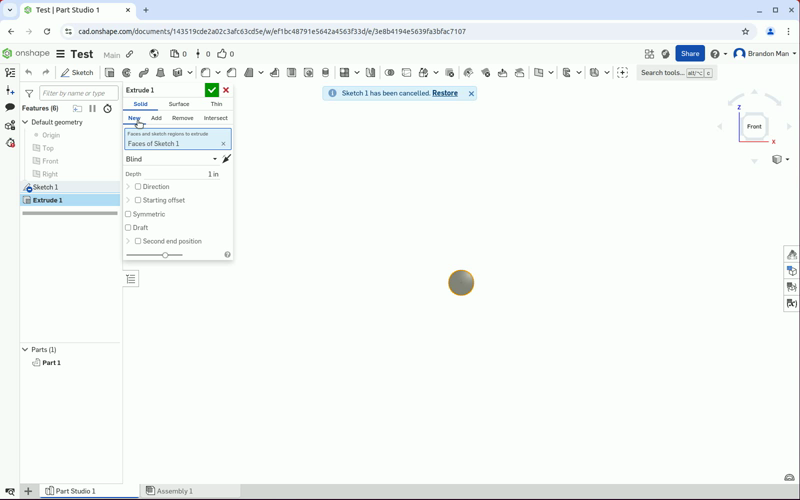
click(137, 120)
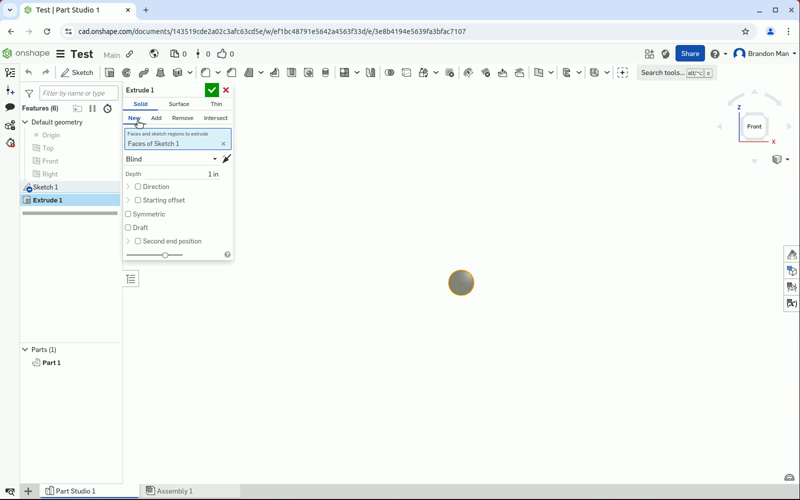
key(tab, 4)
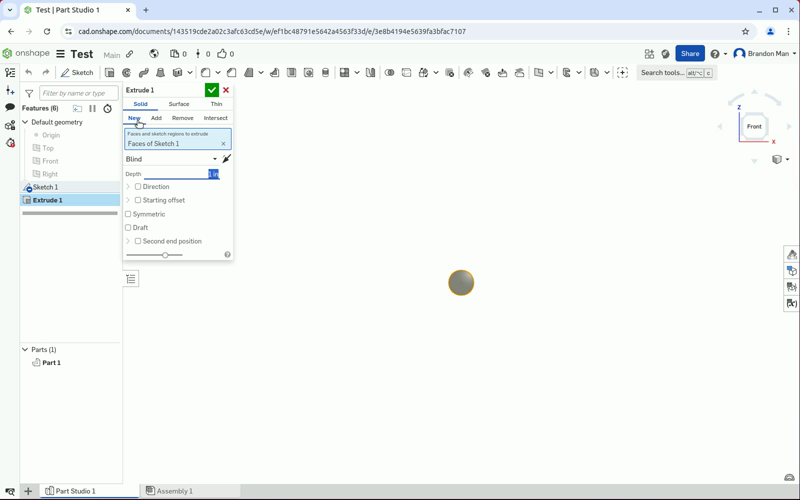
text(18.775)
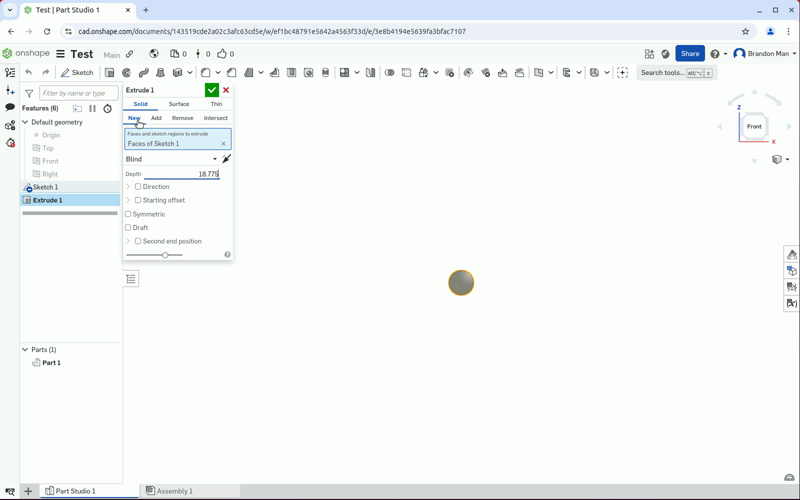
key(enter)
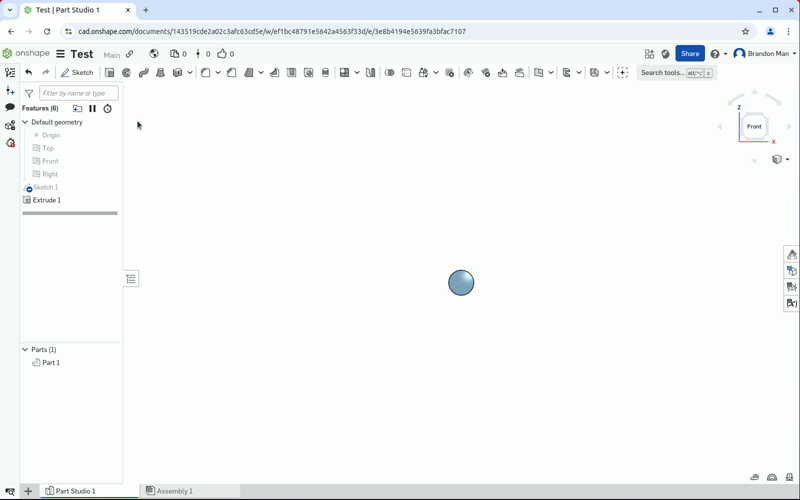
key(shift+h)
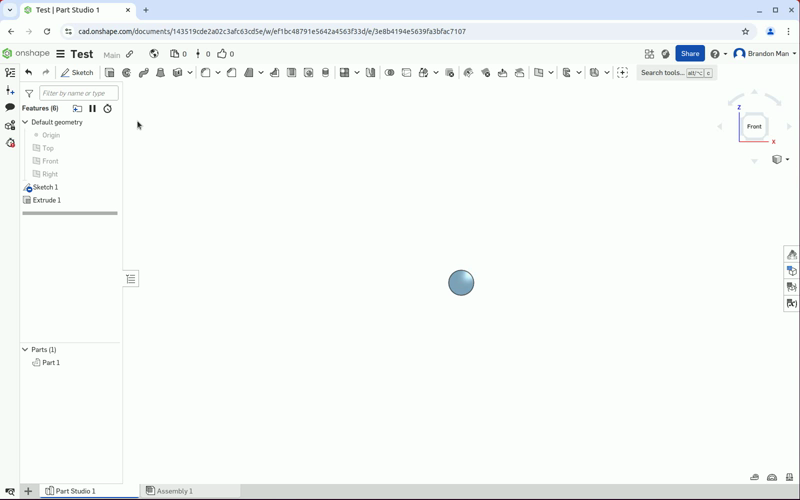
key(shift+h)
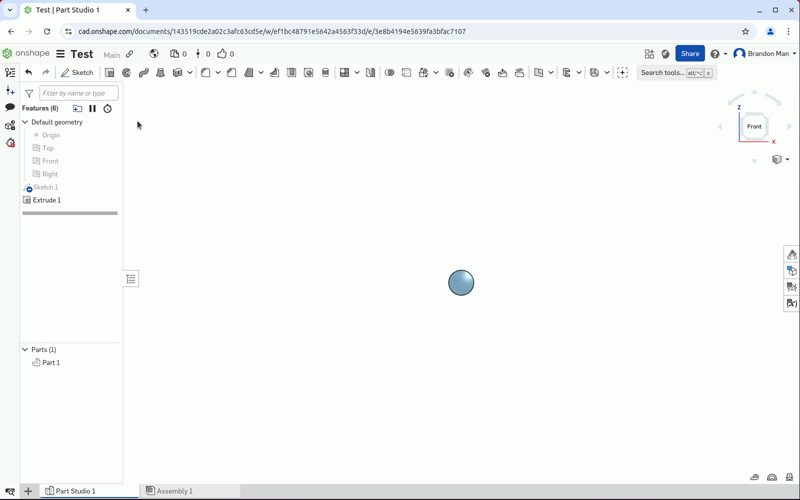
mouse_move(73, 189)
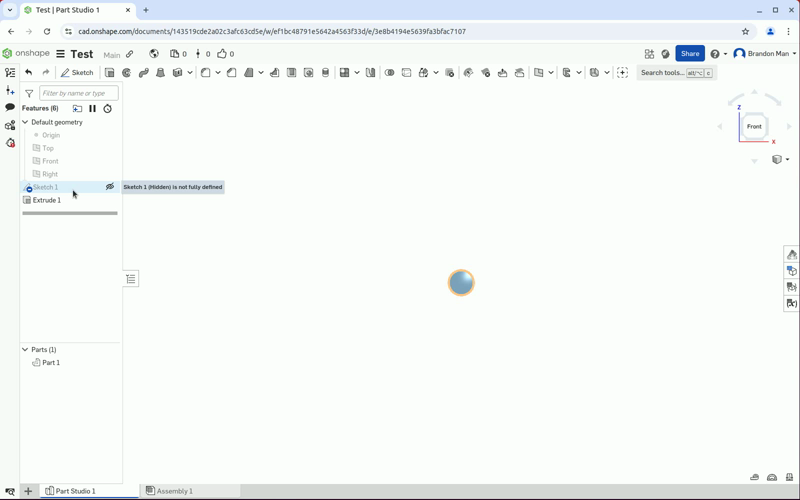
click(73, 189)
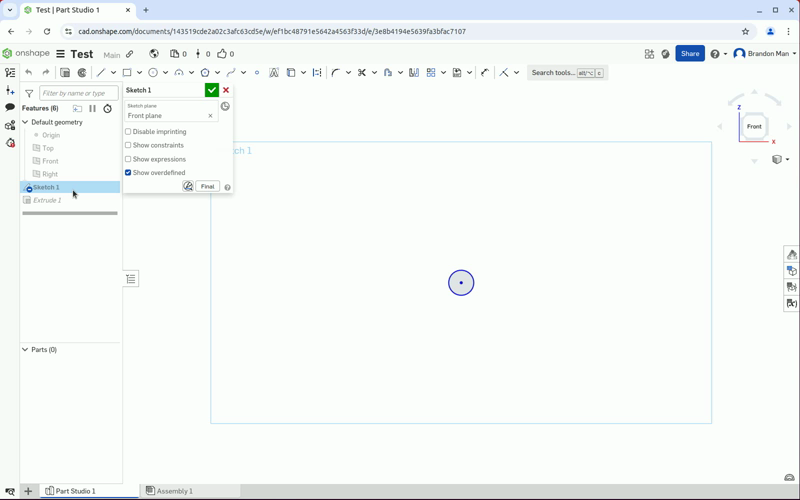
mouse_move(229, 92)
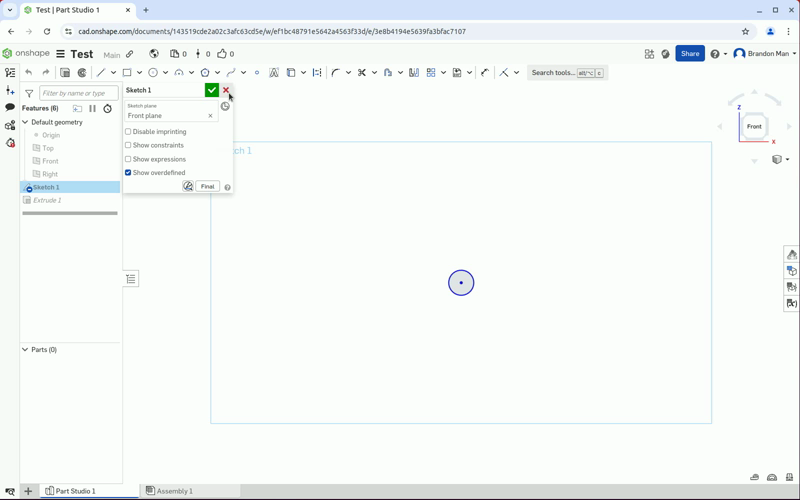
click(229, 92)
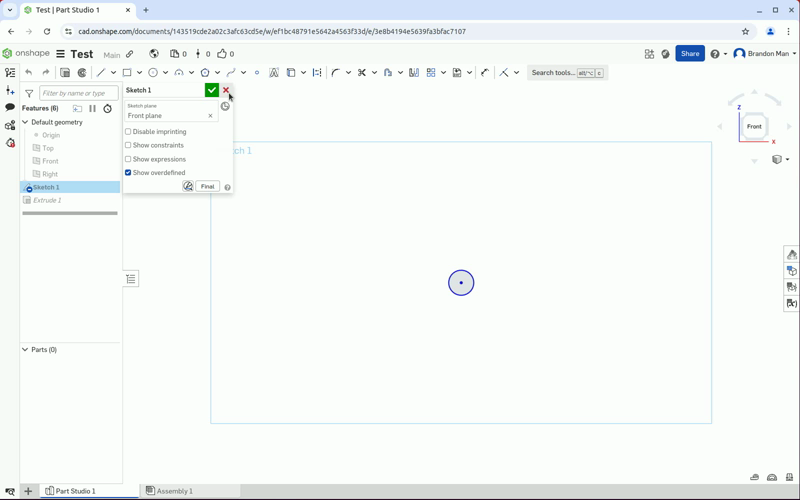
key(shift+s)
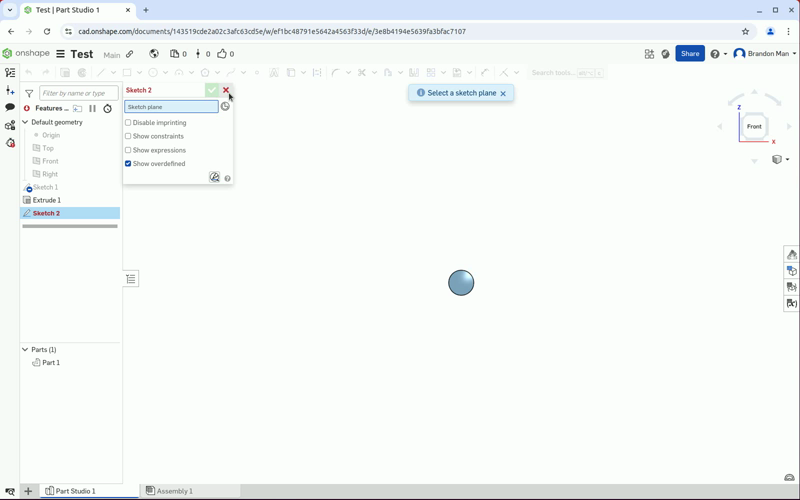
mouse_move(73, 163)
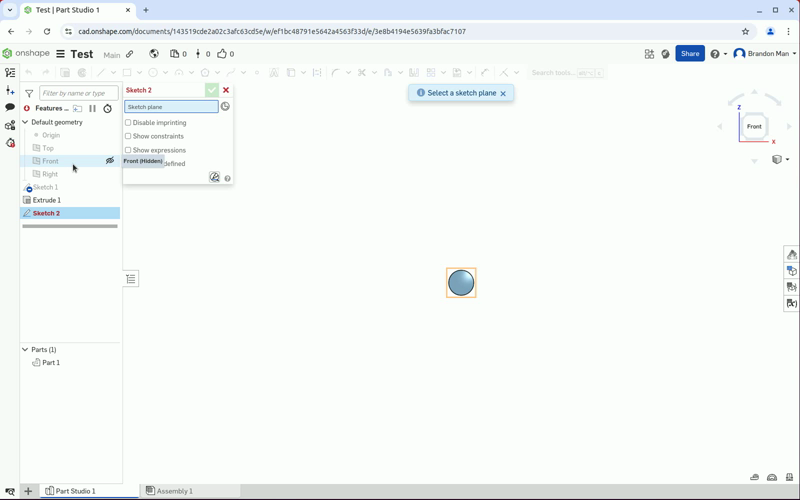
click(73, 163)
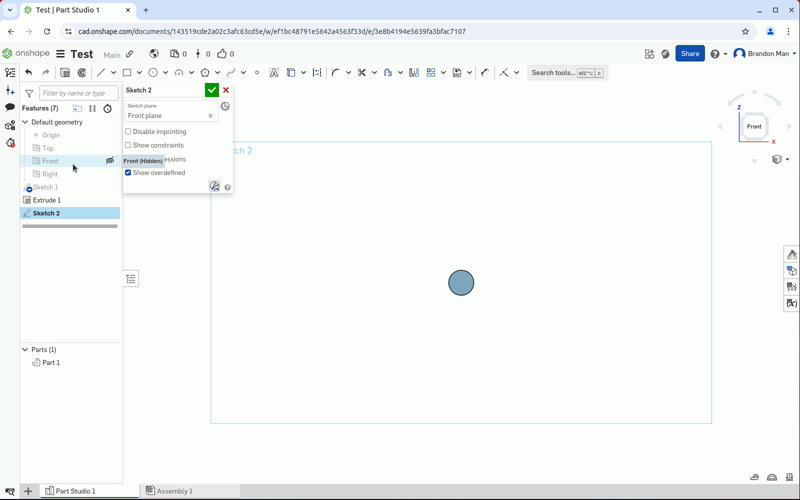
mouse_move(73, 352)
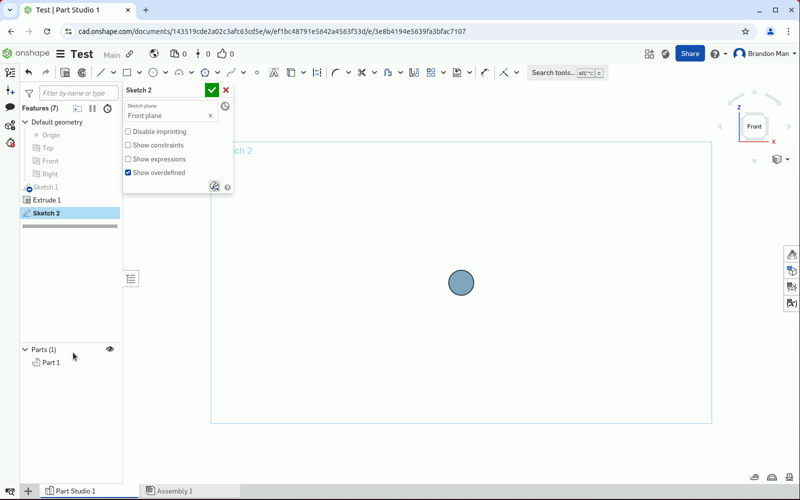
key(y)
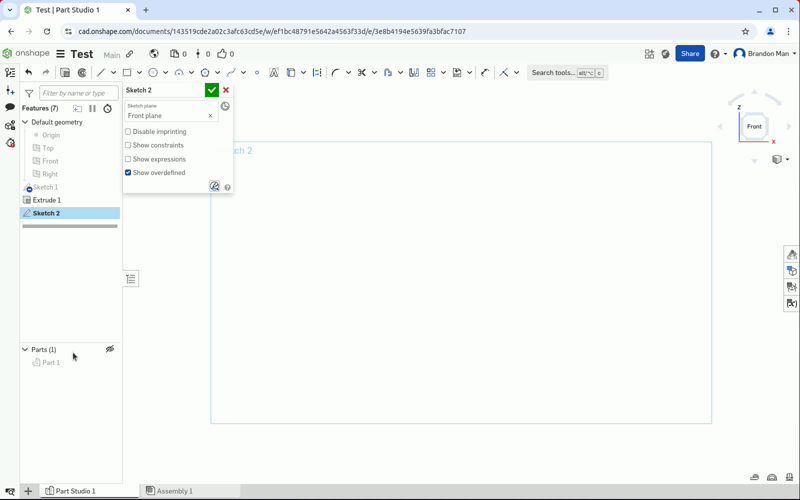
key(l)
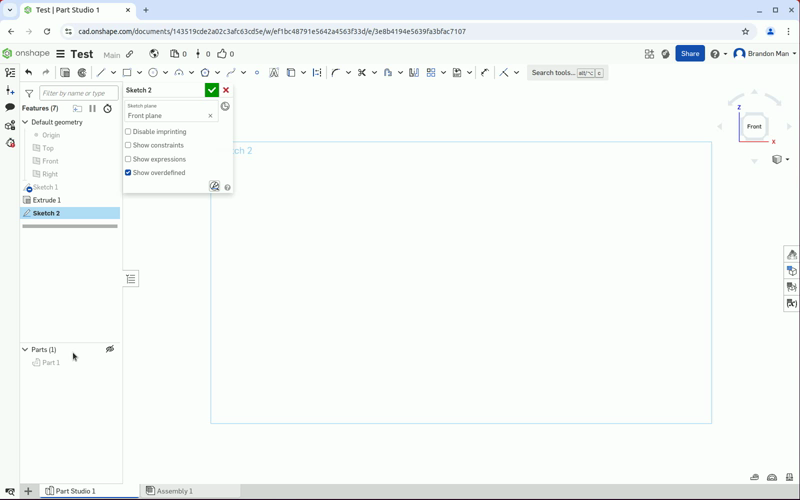
key_down(shift)
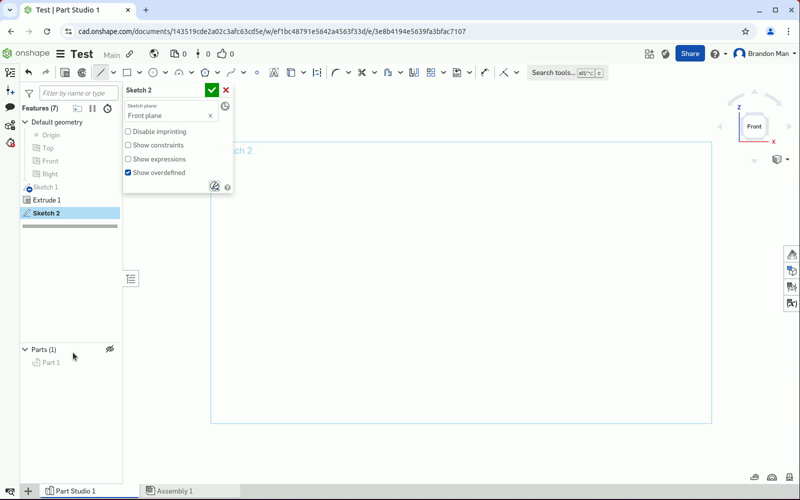
mouse_move(348, 294)
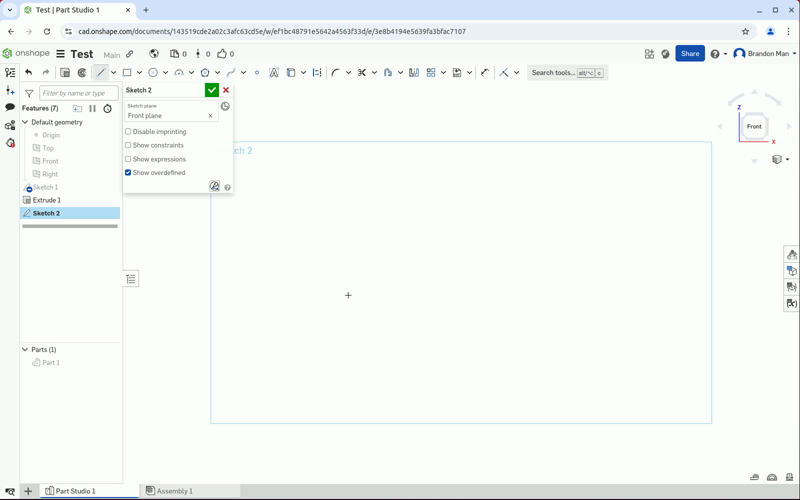
click(348, 294)
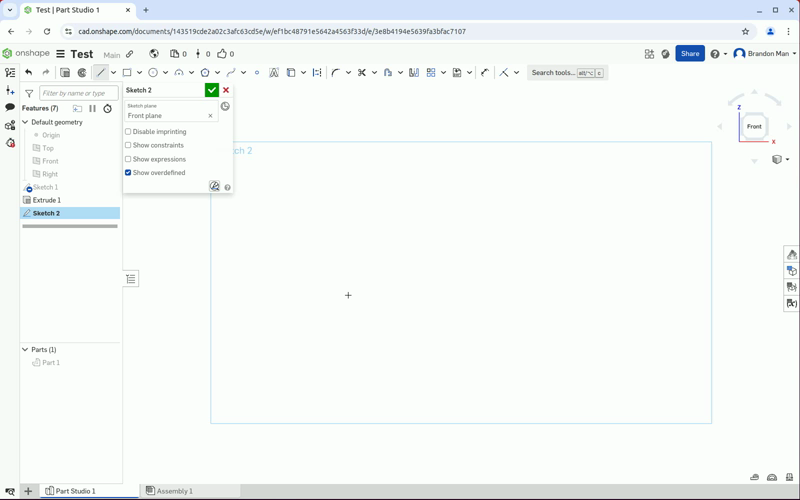
key_up(shift)
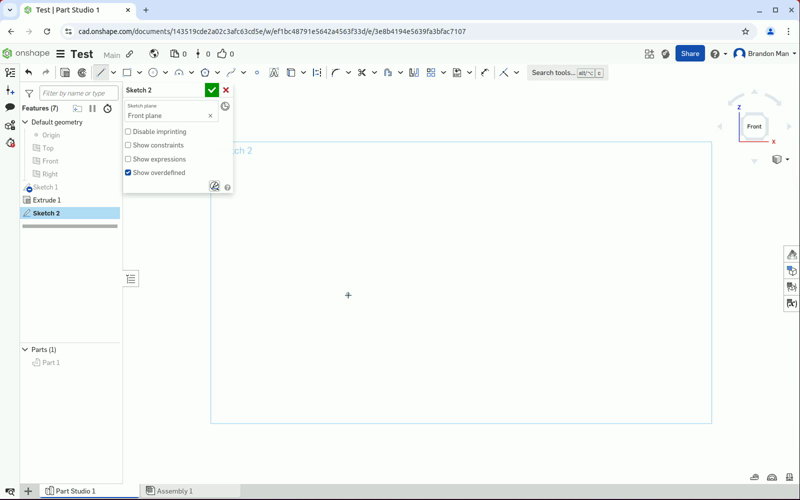
key_down(shift)
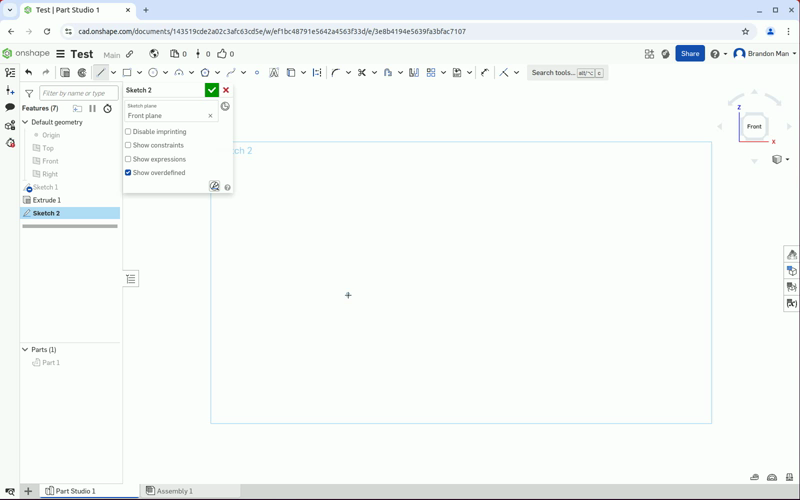
mouse_move(460, 294)
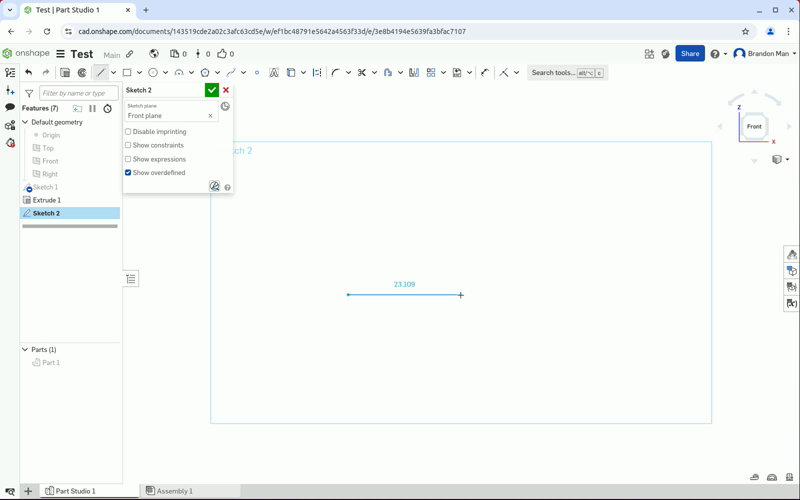
click(460, 294)
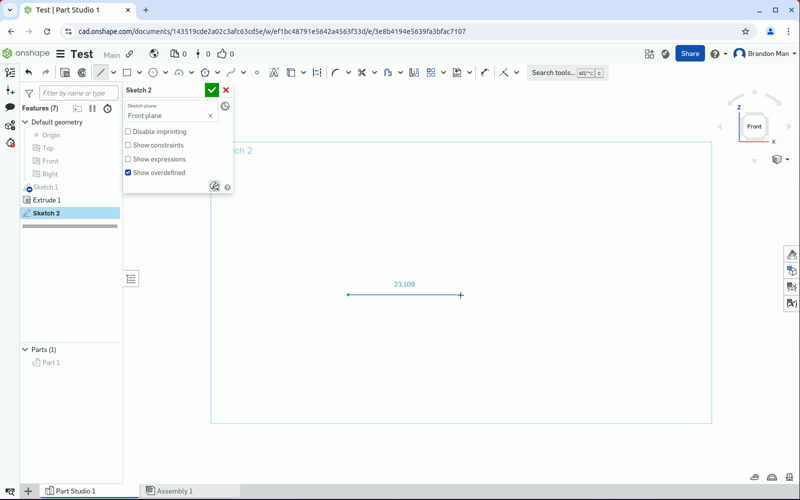
key_up(shift)
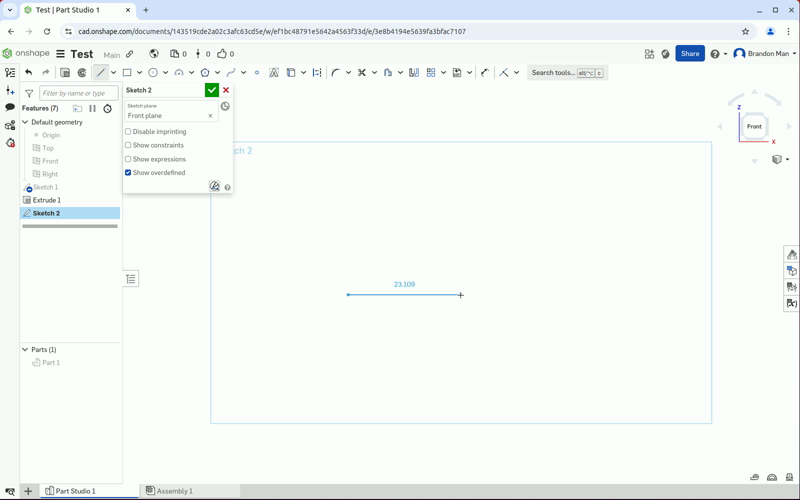
key(esc)
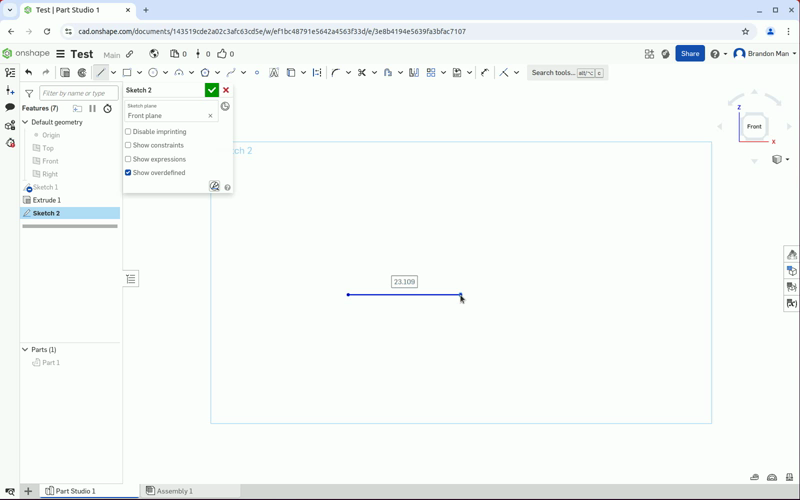
key(a)
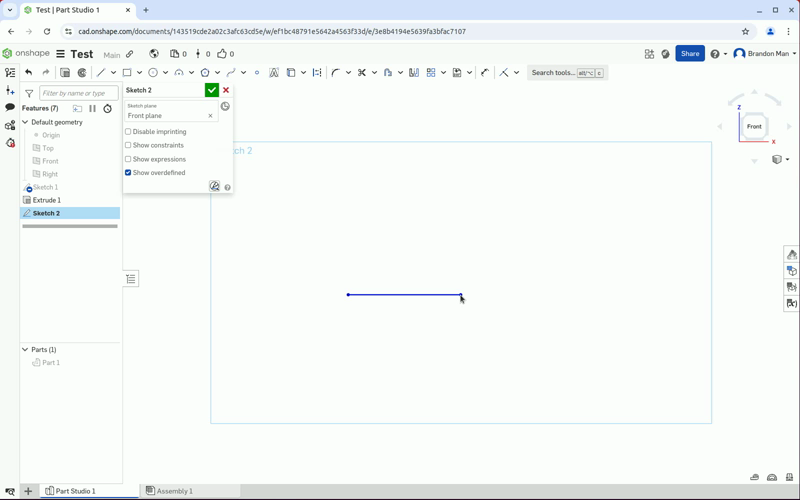
mouse_move(460, 294)
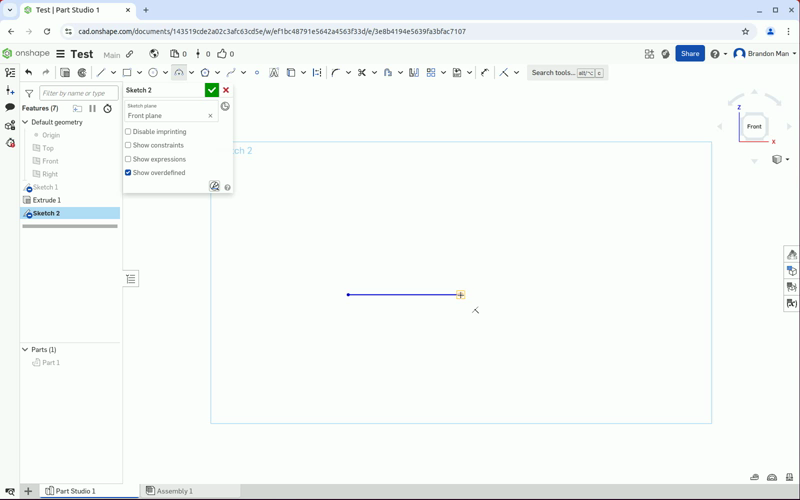
click(460, 294)
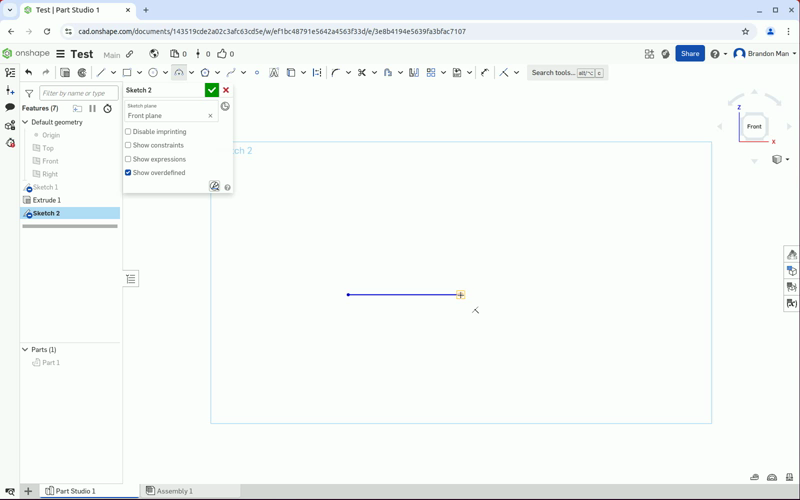
key_down(shift)
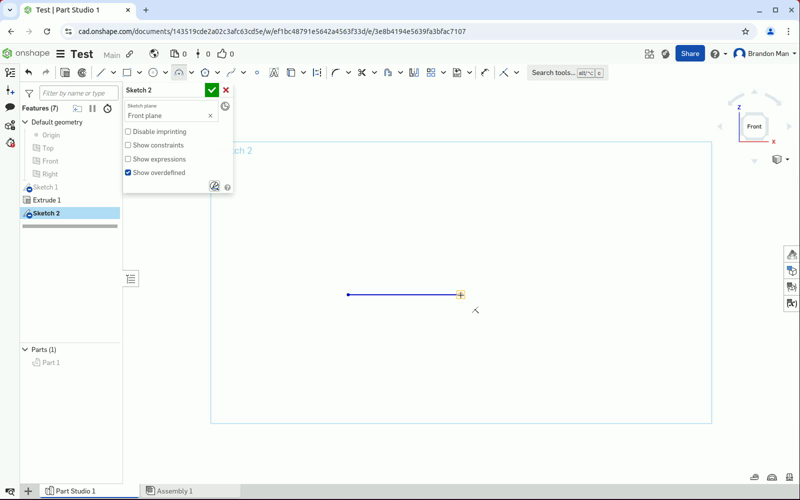
mouse_move(460, 272)
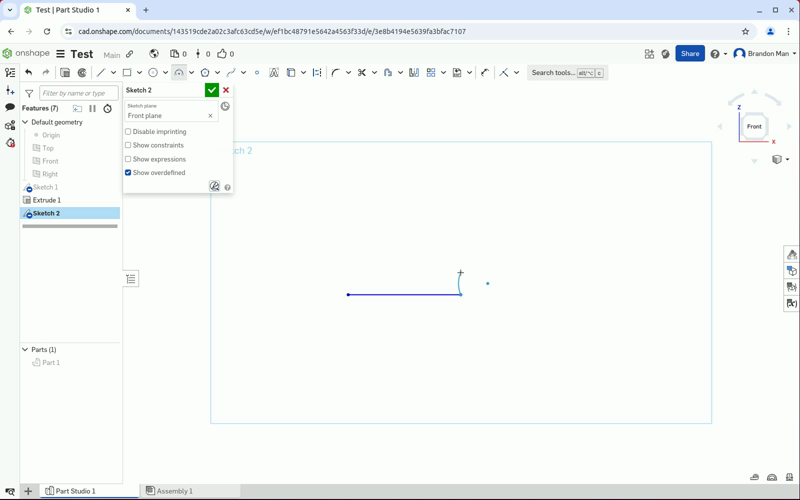
click(460, 272)
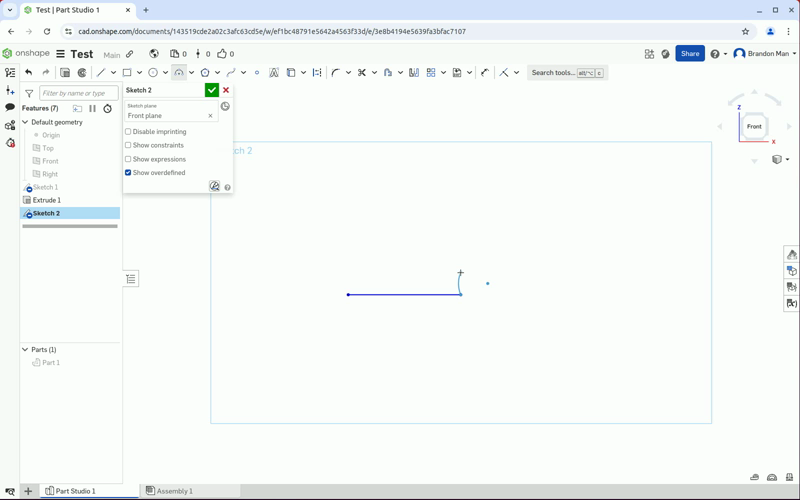
mouse_move(449, 283)
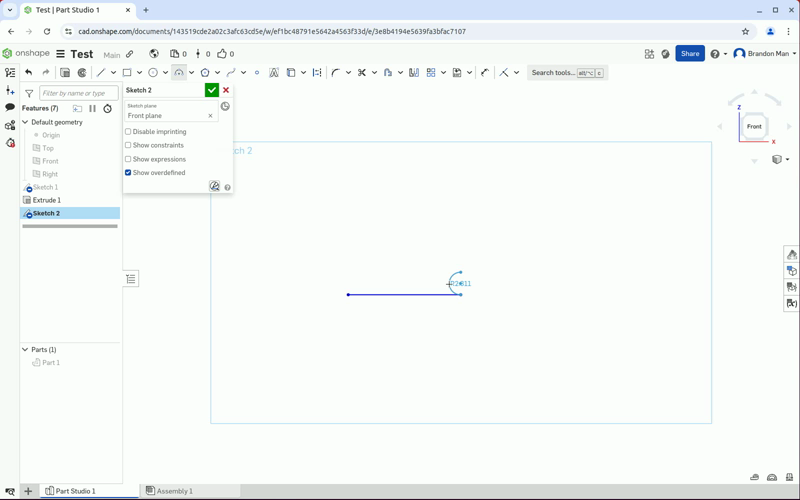
click(449, 283)
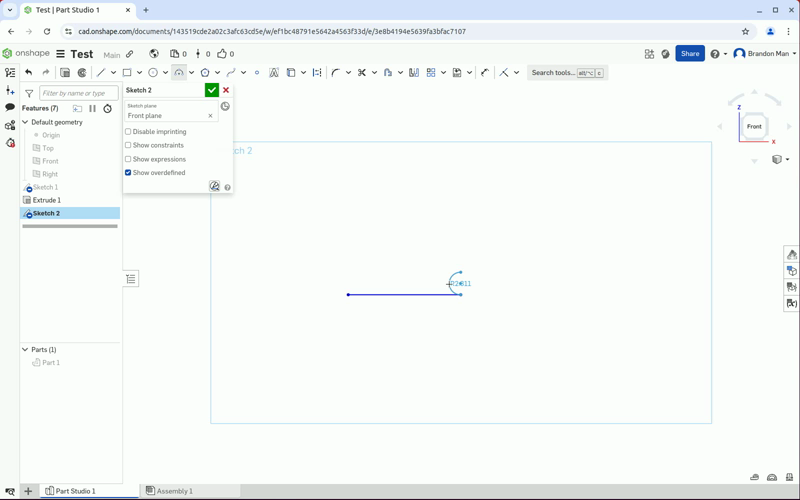
key_up(shift)
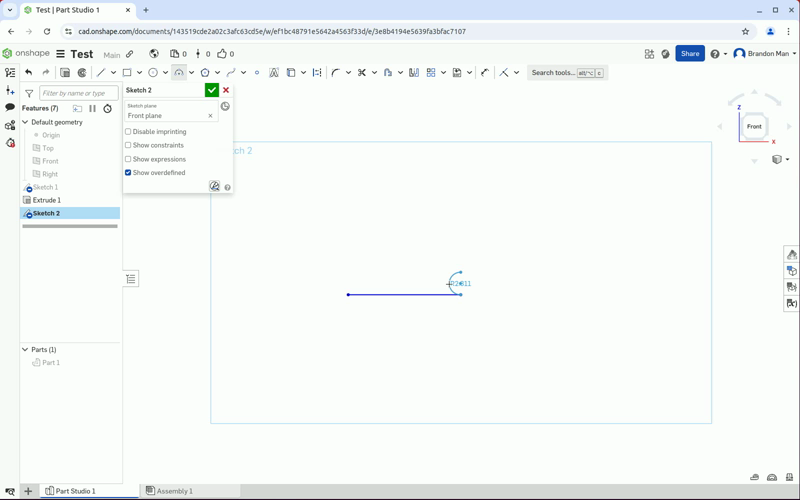
key(esc)
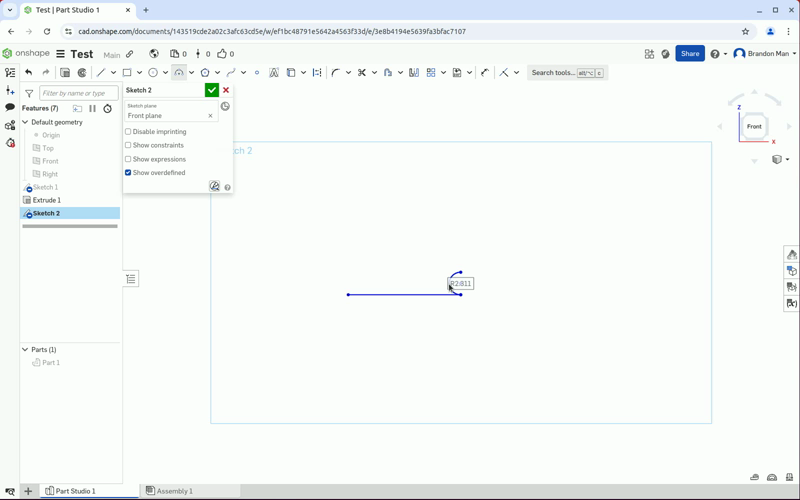
key(l)
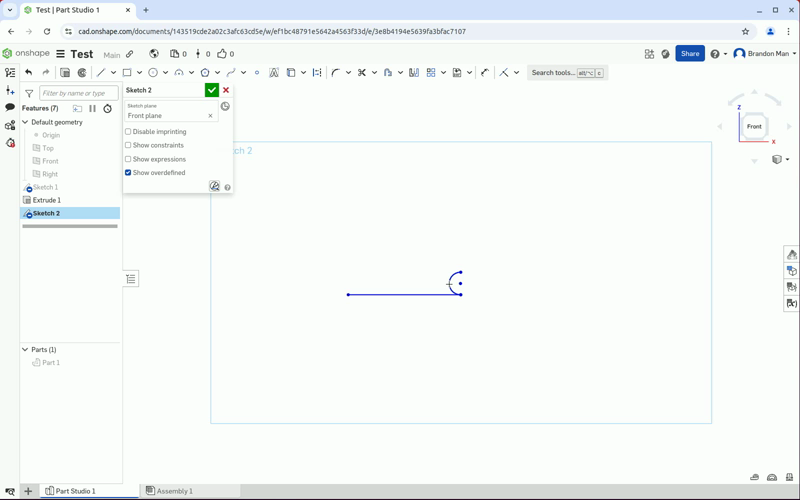
mouse_move(460, 272)
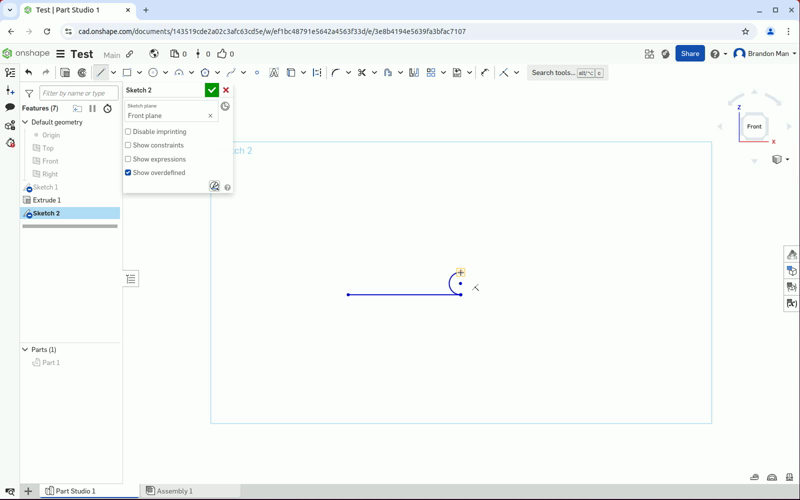
click(460, 272)
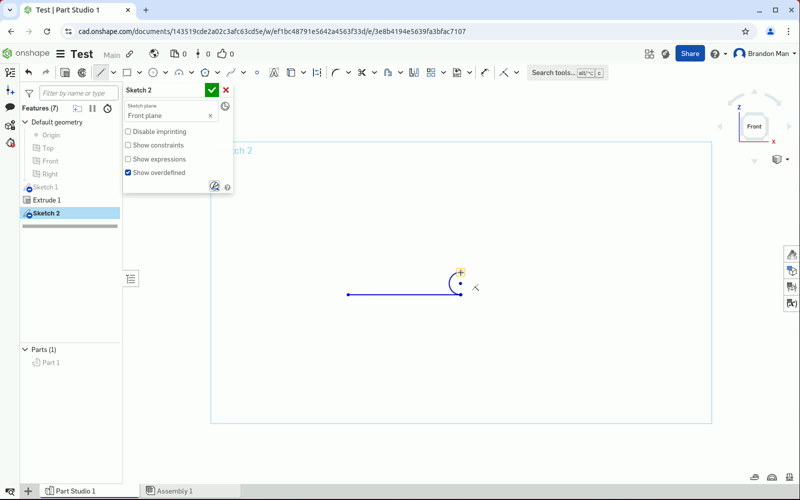
key_down(shift)
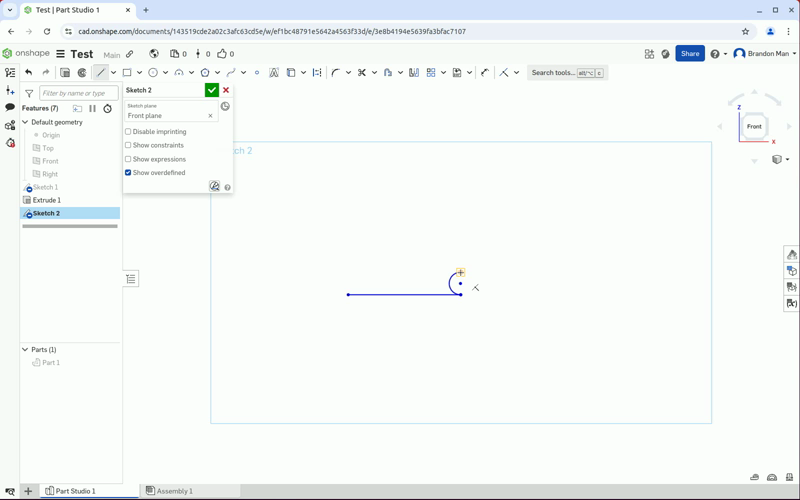
mouse_move(348, 272)
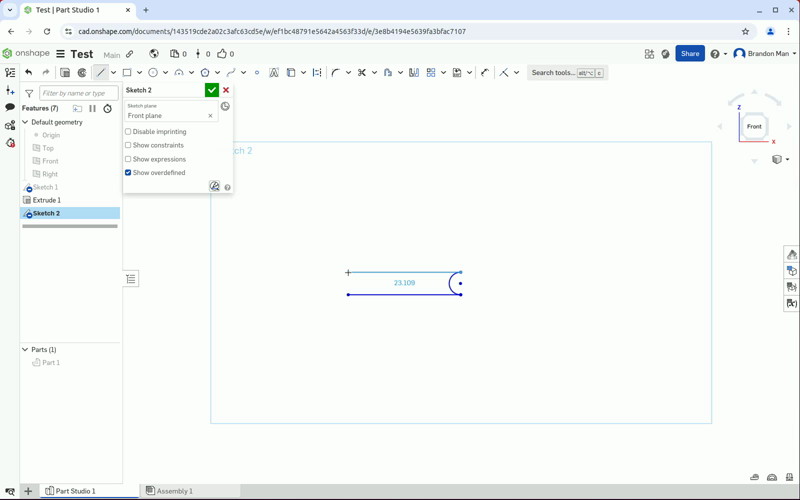
click(348, 272)
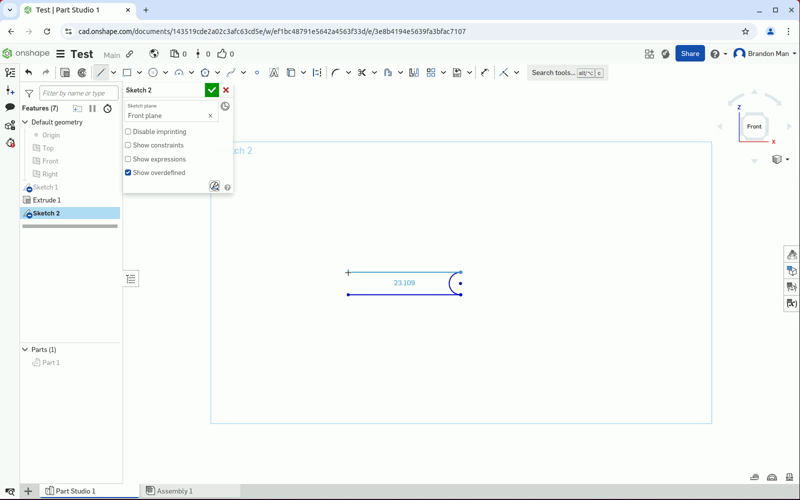
key_up(shift)
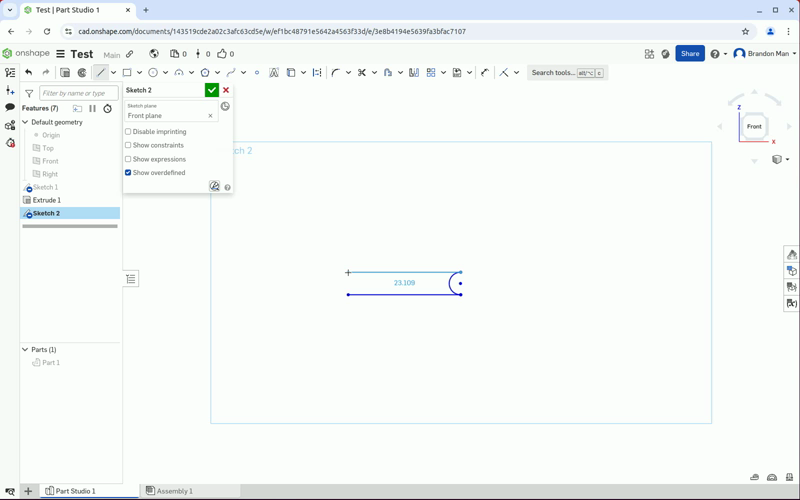
key_down(shift)
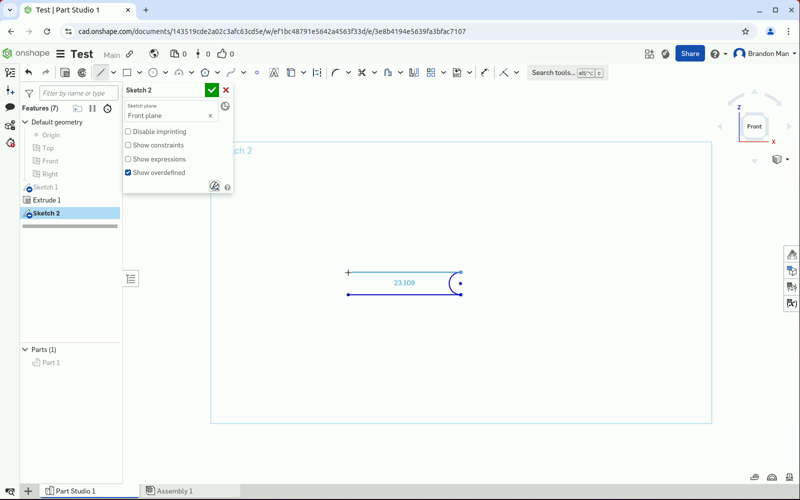
mouse_move(378, 272)
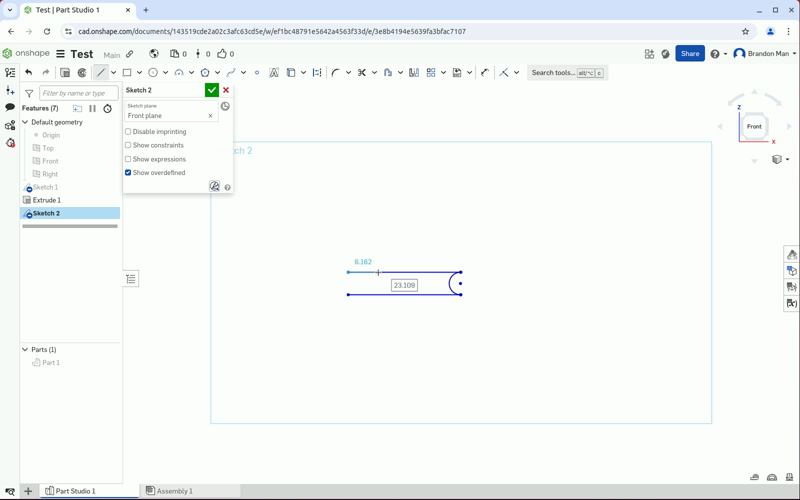
mouse_move(348, 282)
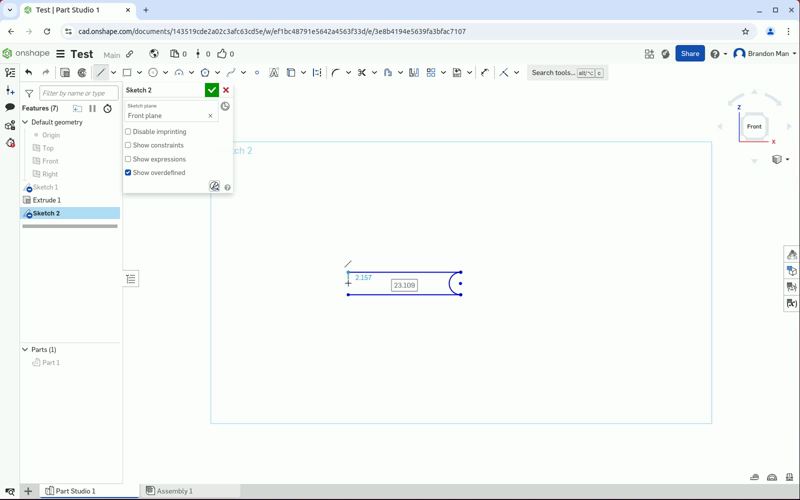
click(348, 282)
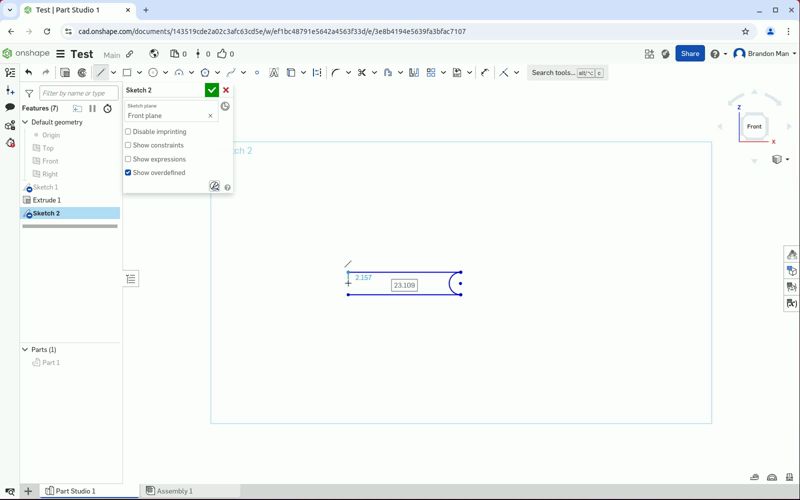
key_up(shift)
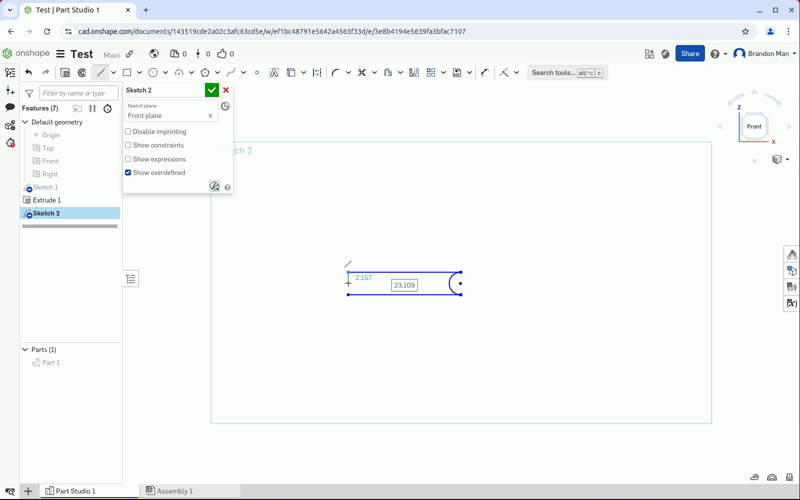
mouse_move(378, 282)
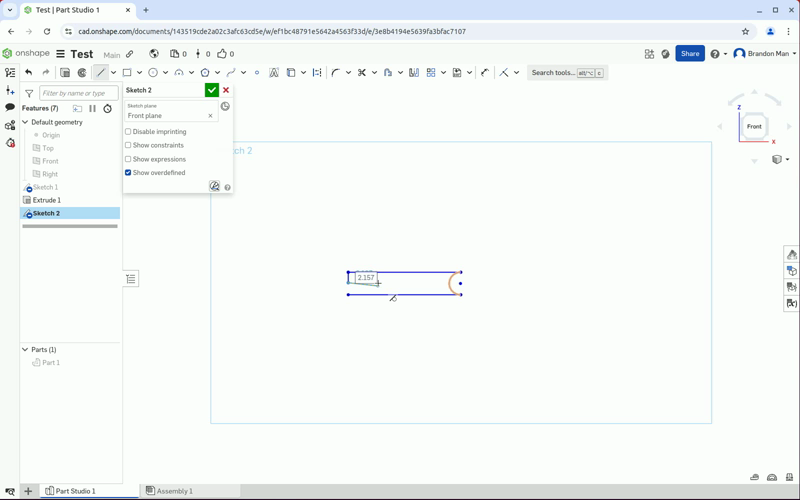
key_down(shift)
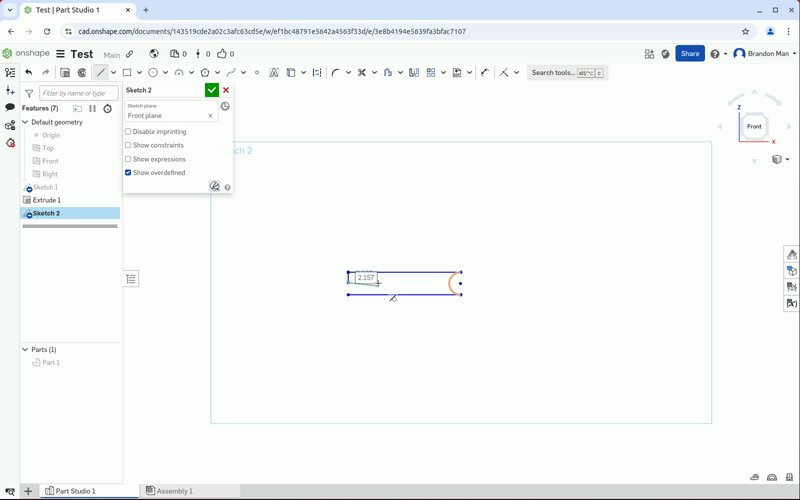
mouse_move(348, 294)
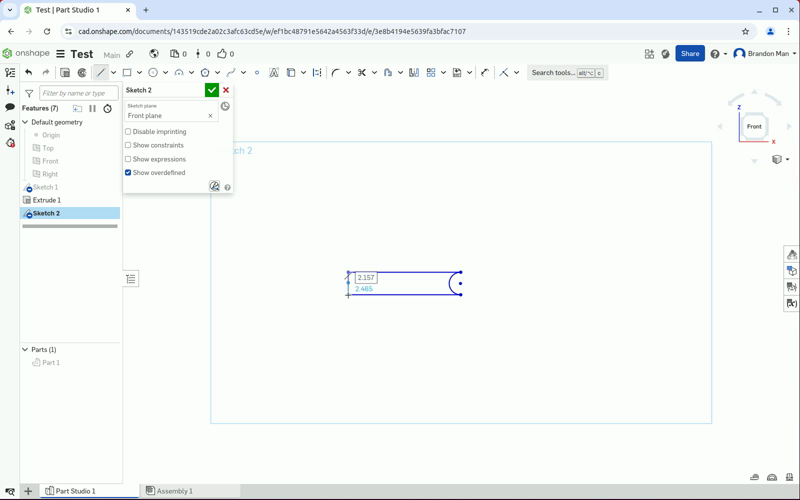
key_up(shift)
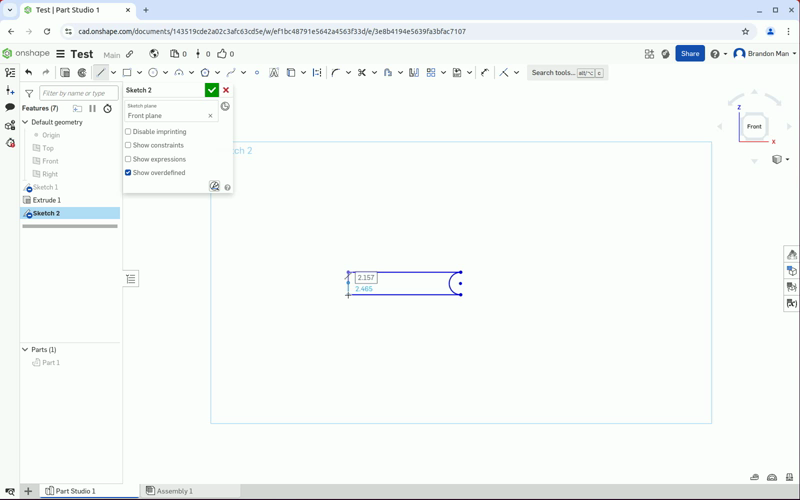
click(348, 294)
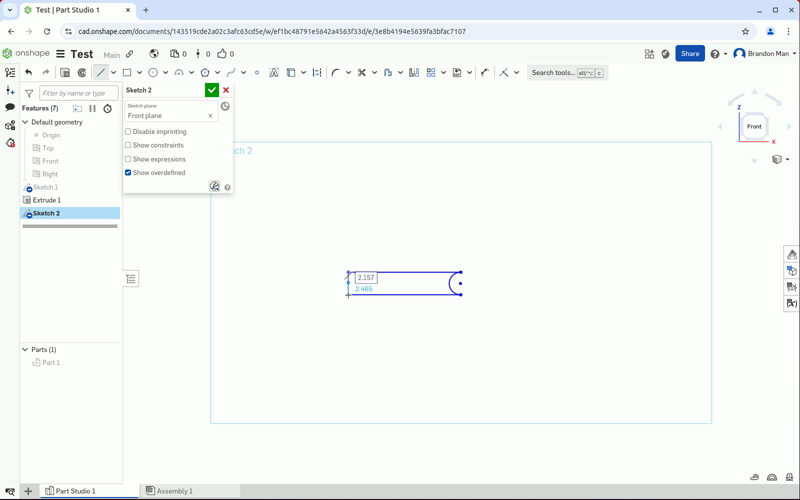
key(esc)
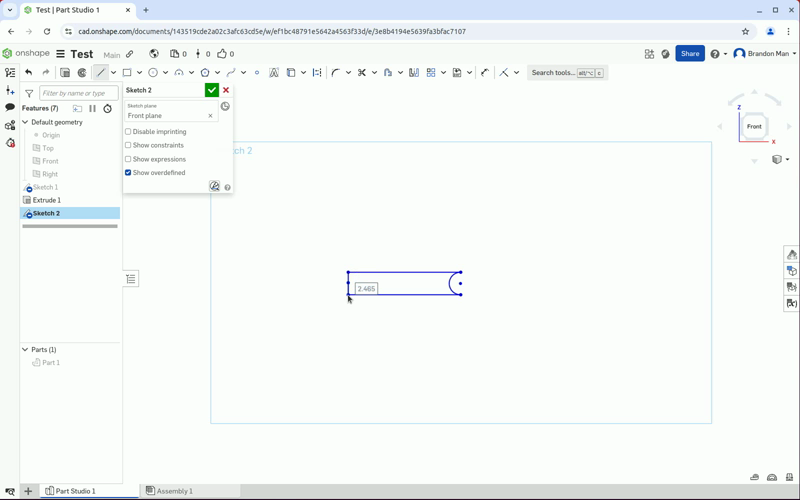
mouse_move(457, 286)
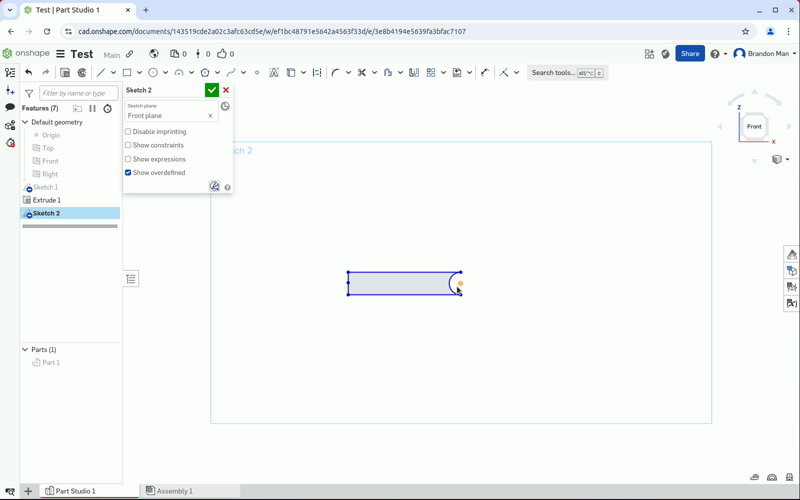
scroll(6)
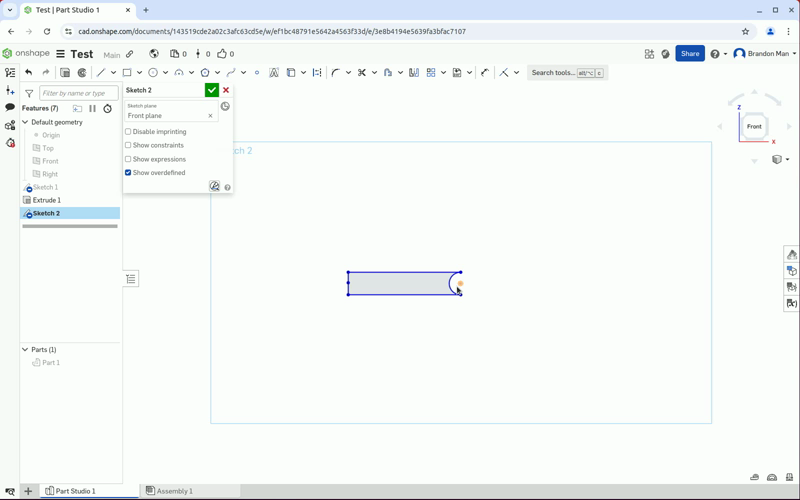
scroll(6)
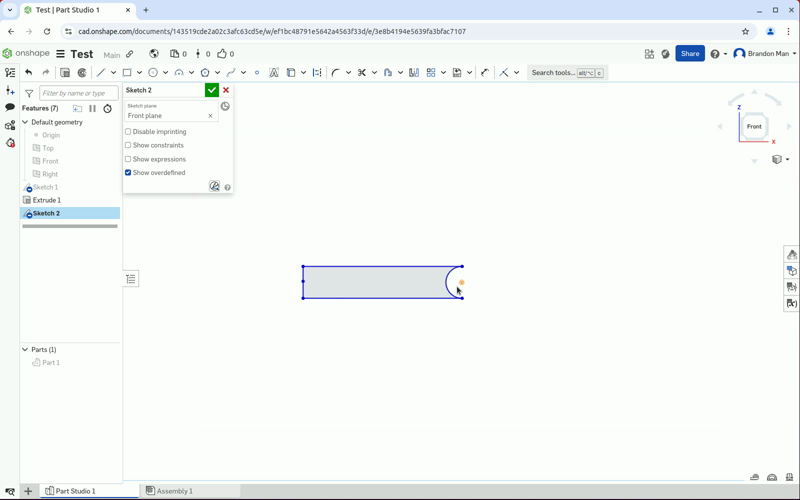
scroll(6)
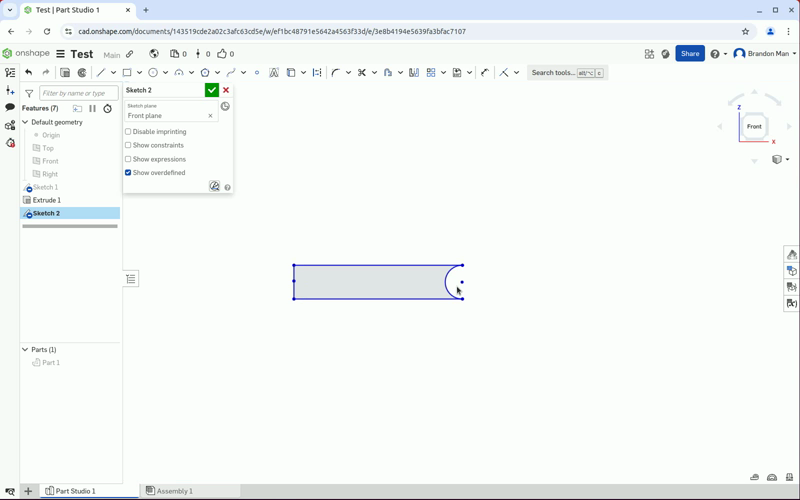
scroll(6)
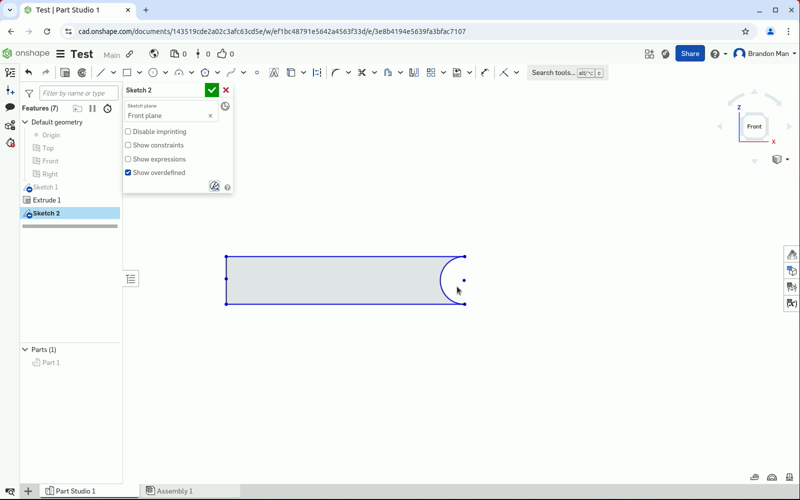
scroll(6)
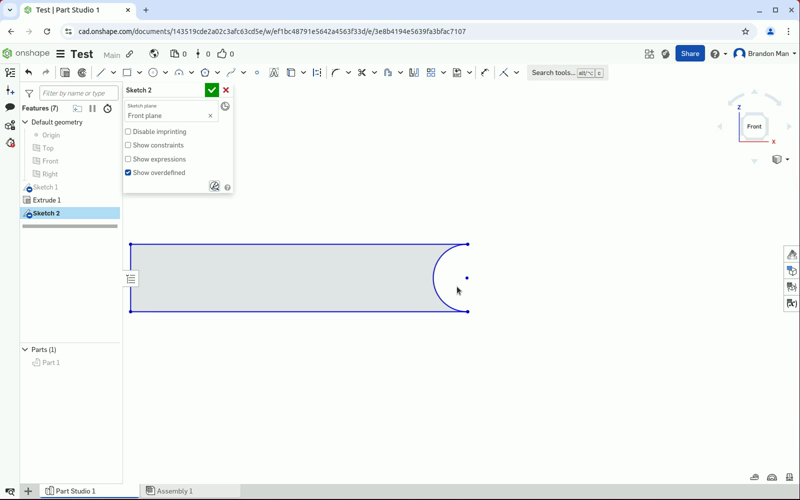
scroll(6)
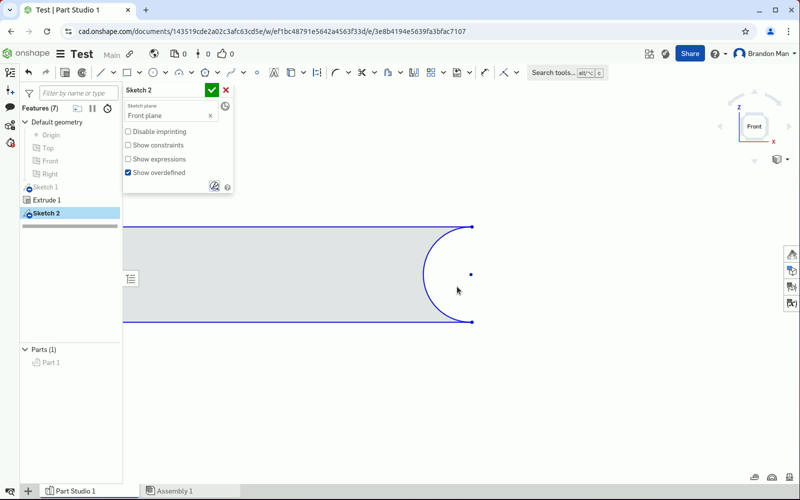
scroll(6)
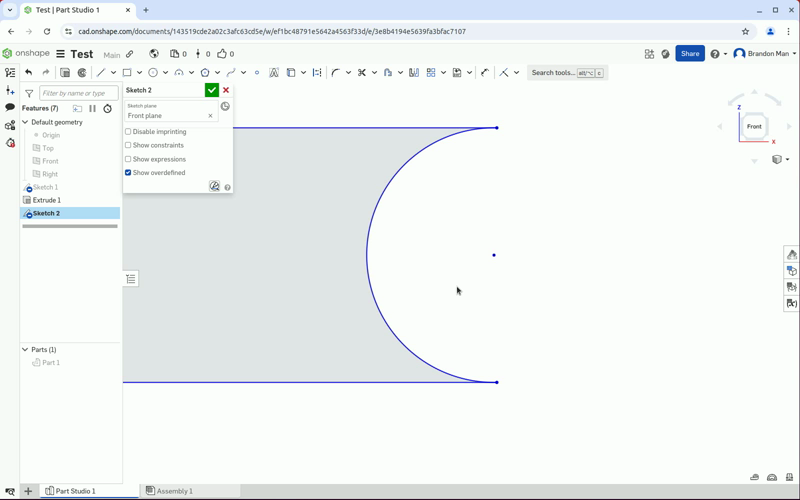
click(457, 286)
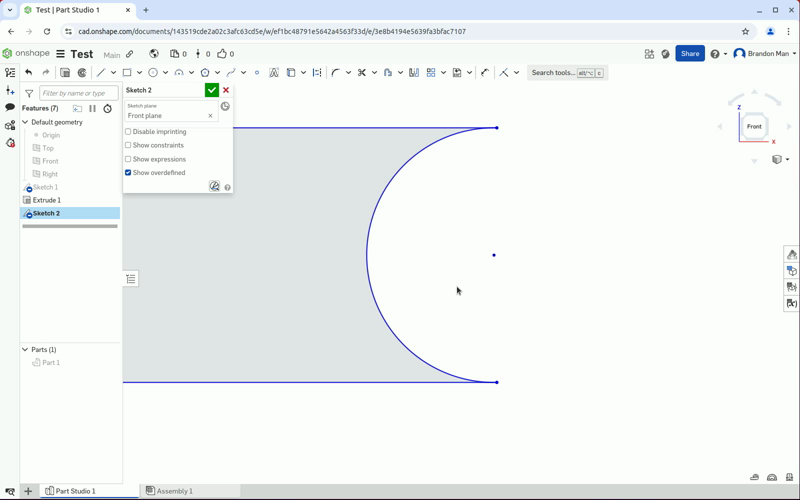
scroll(-6)
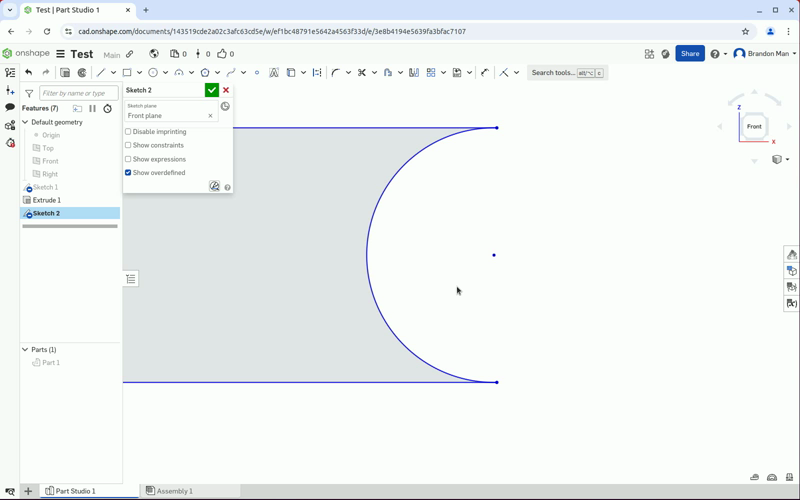
scroll(-6)
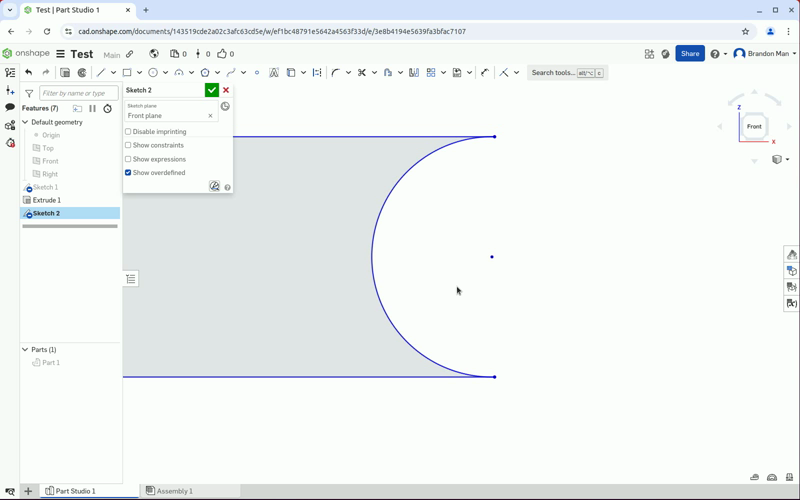
scroll(-6)
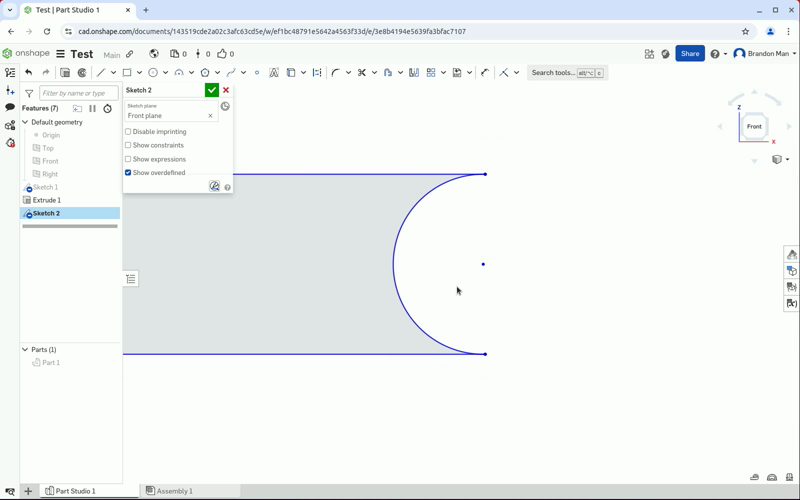
scroll(-6)
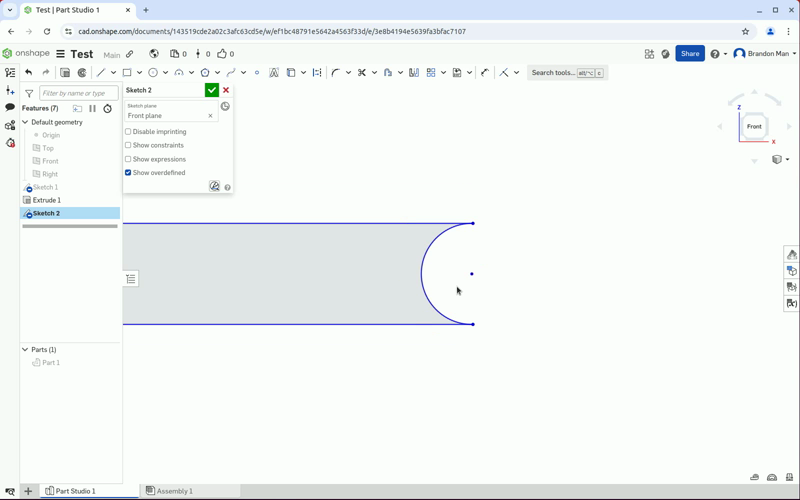
scroll(-6)
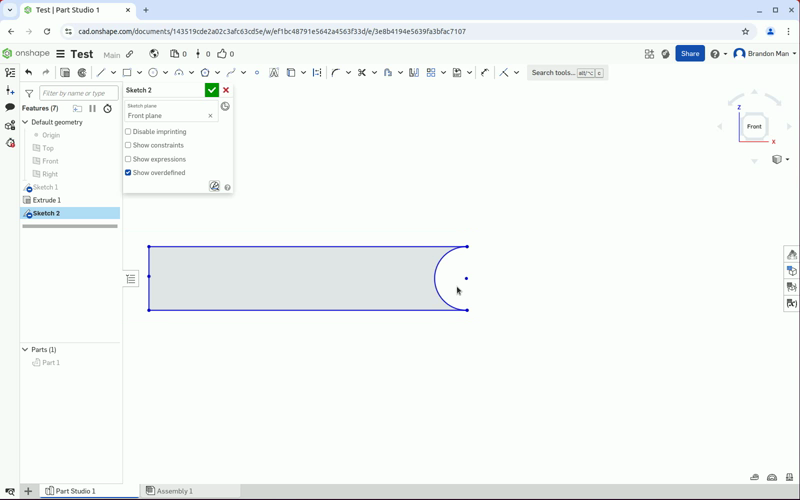
scroll(-6)
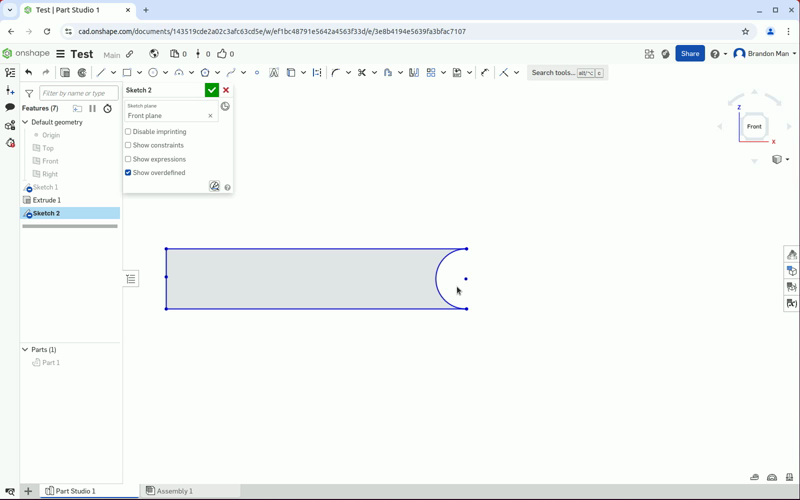
scroll(-6)
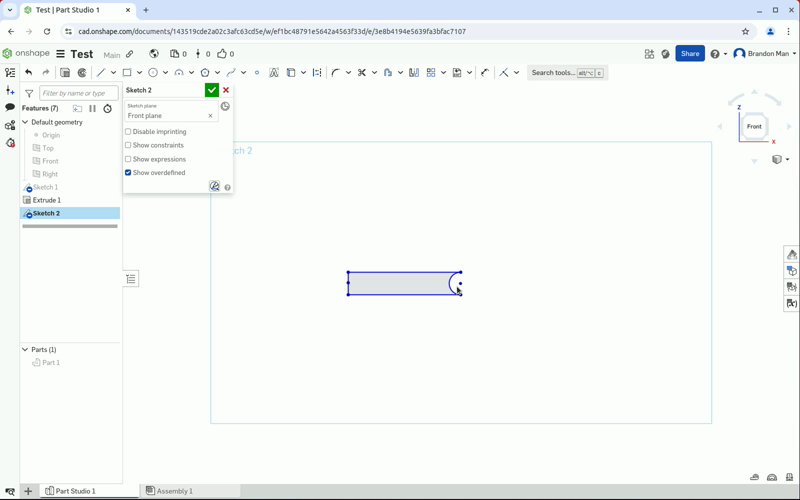
mouse_move(73, 352)
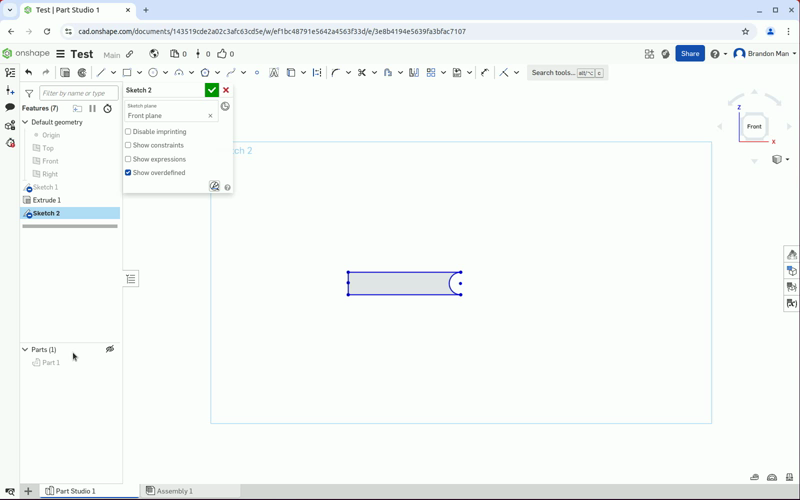
key(shift+y)
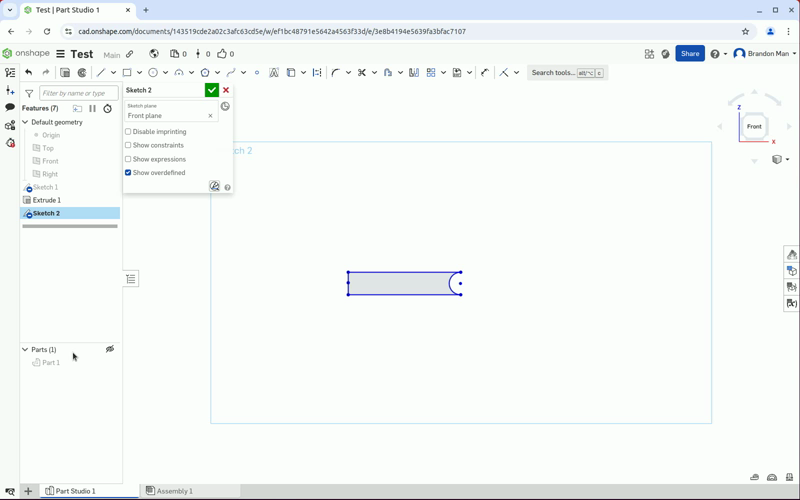
key(shift+e)
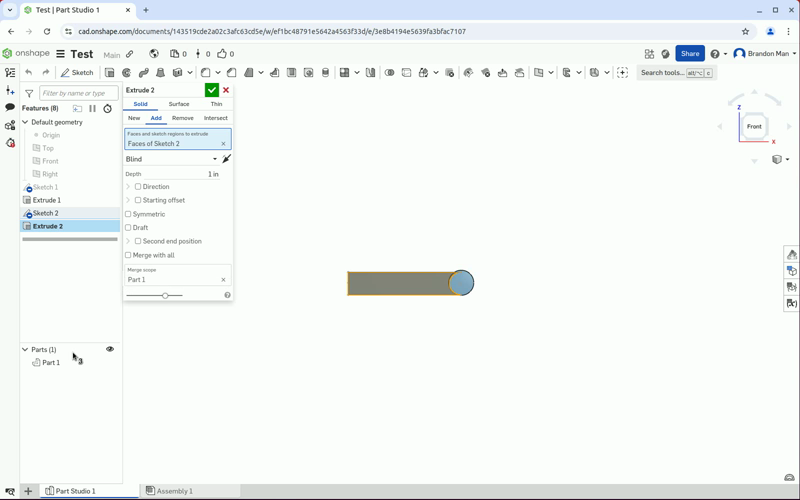
mouse_move(143, 106)
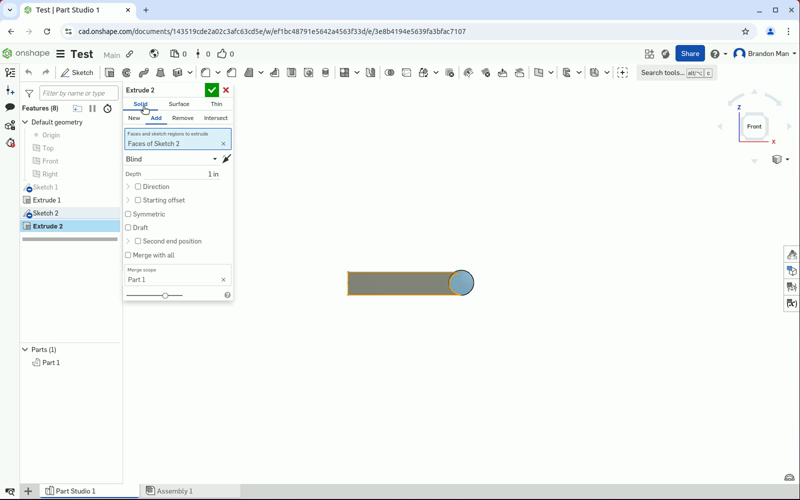
click(143, 106)
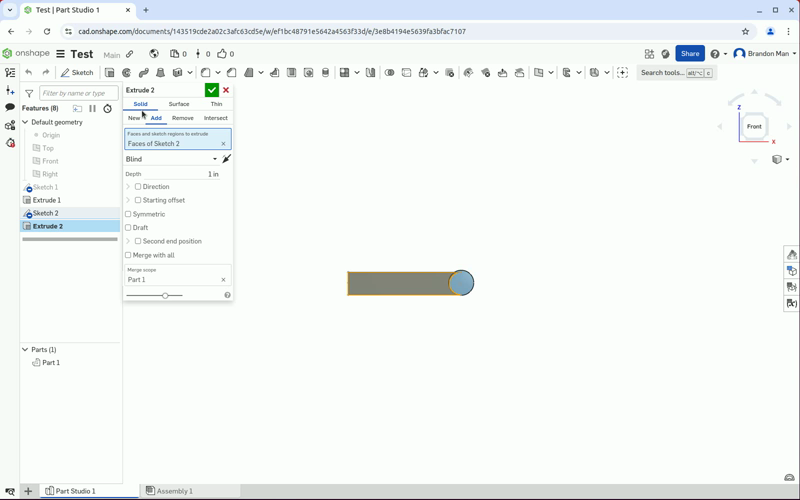
mouse_move(137, 120)
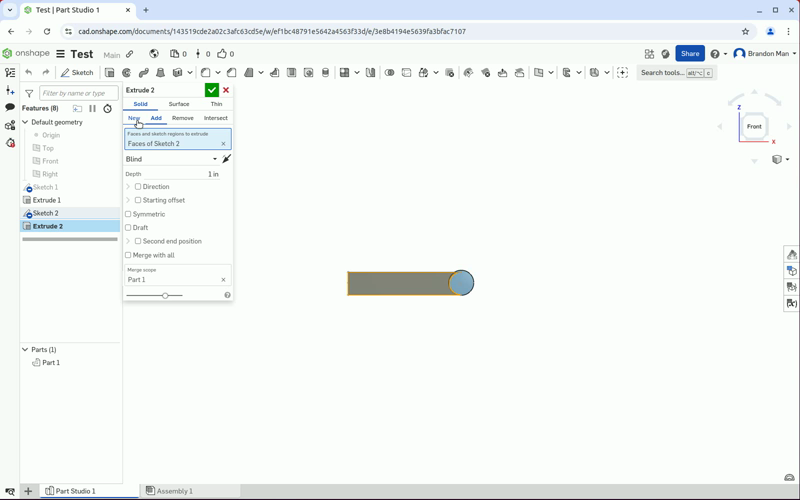
click(137, 120)
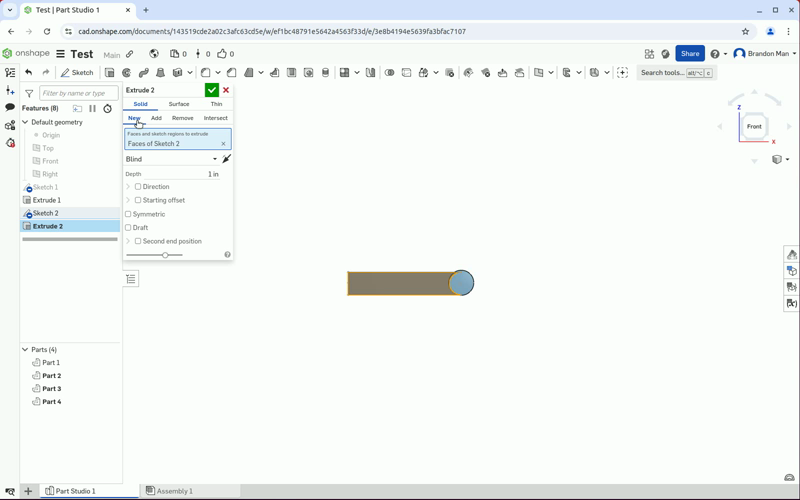
key(tab, 4)
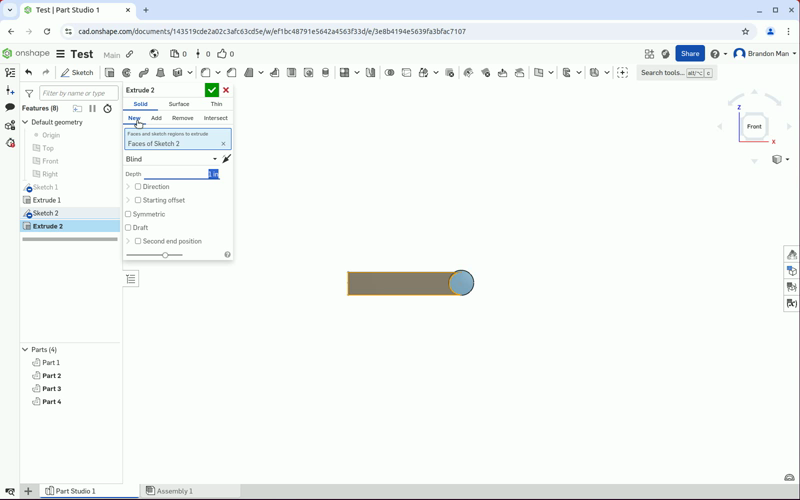
text(2.407)
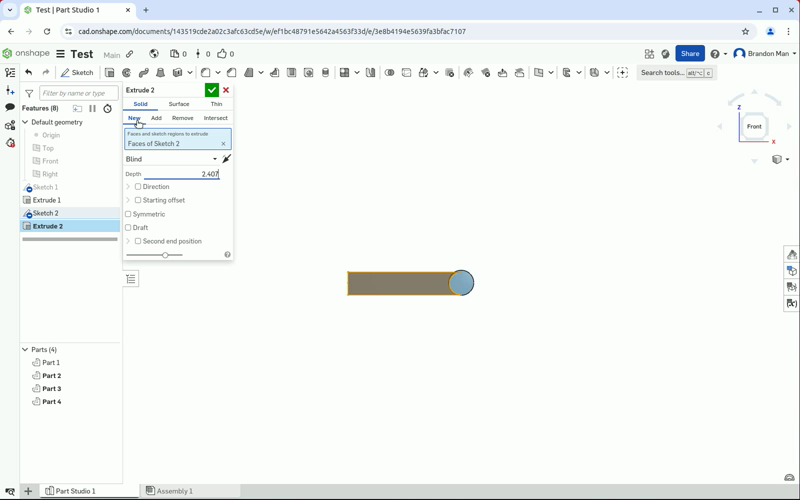
key(enter)
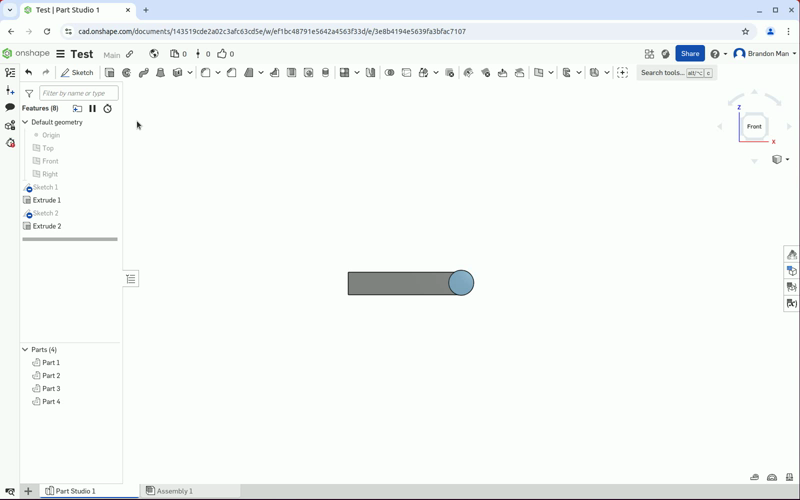
key(shift+h)
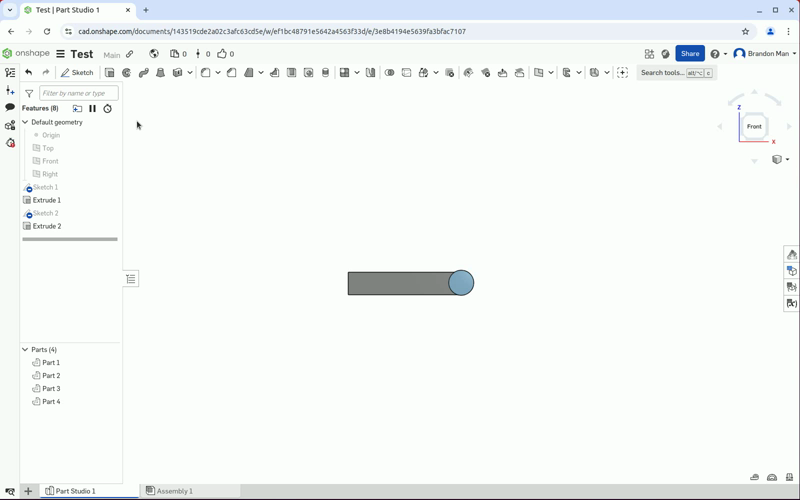
key(shift+h)
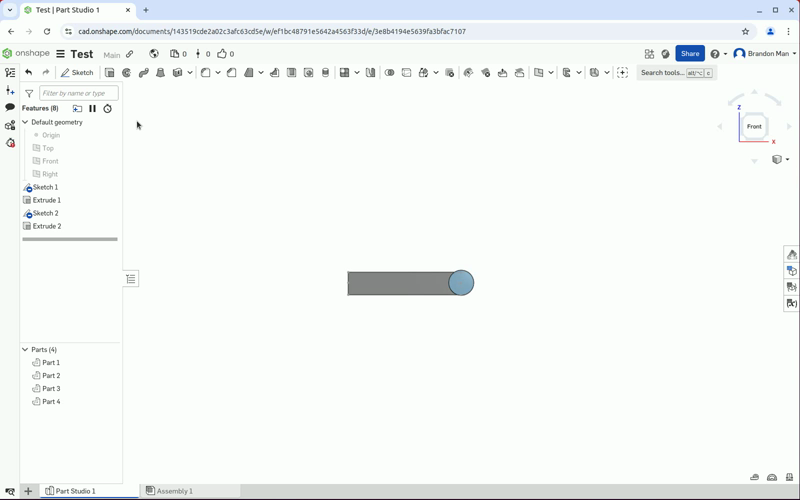
key(shift+7)
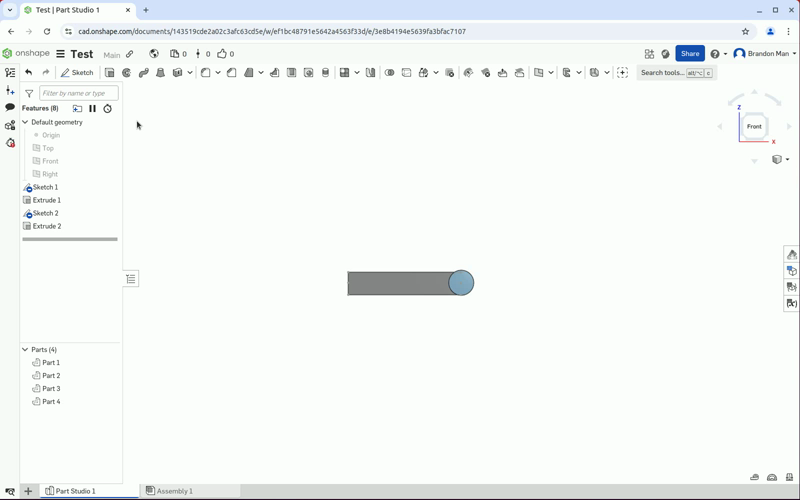
key(left, 2)
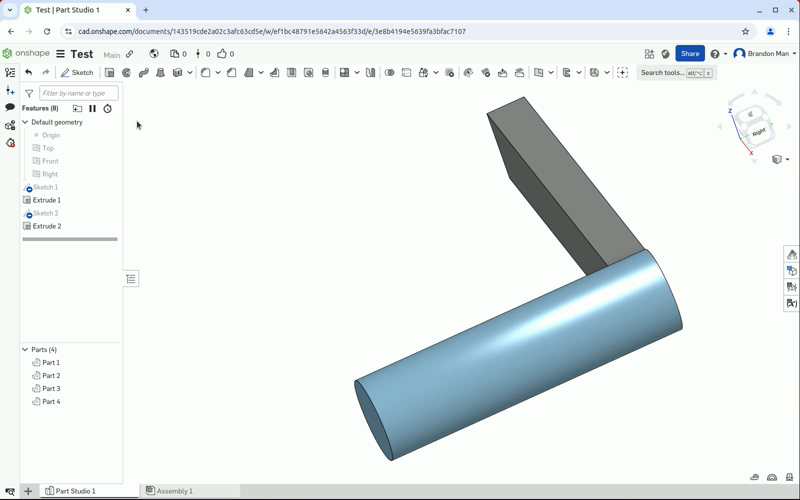
key(down, 2)
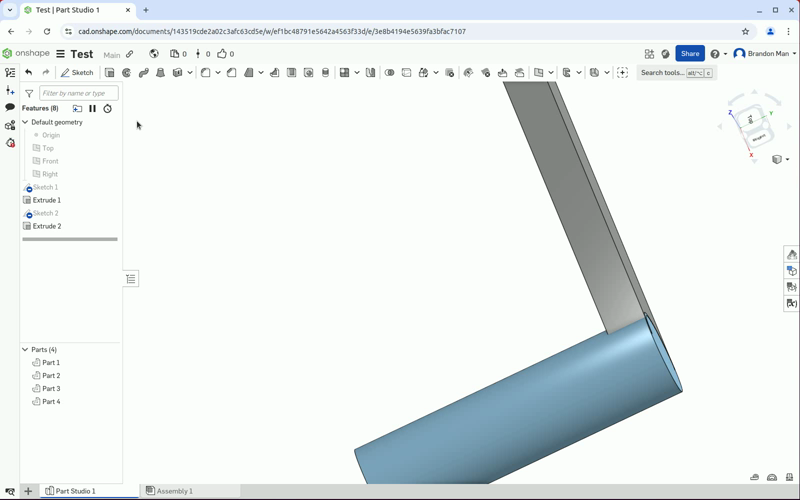
key(up, 2)
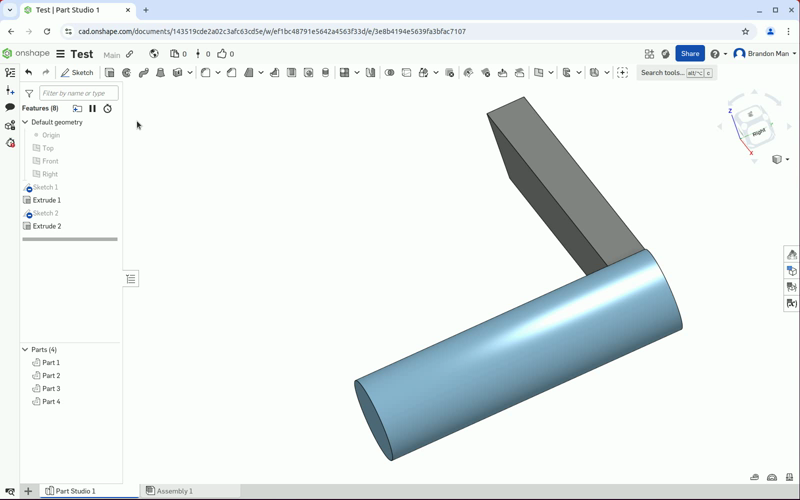
key(right, 2)
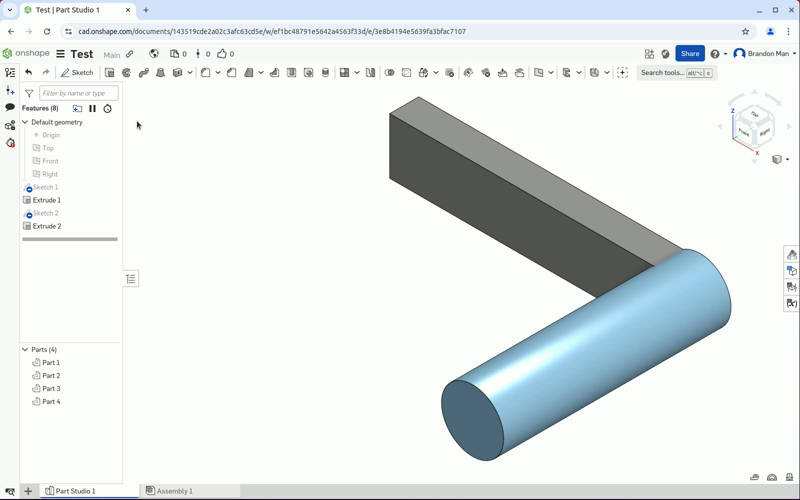
mouse_move(73, 189)
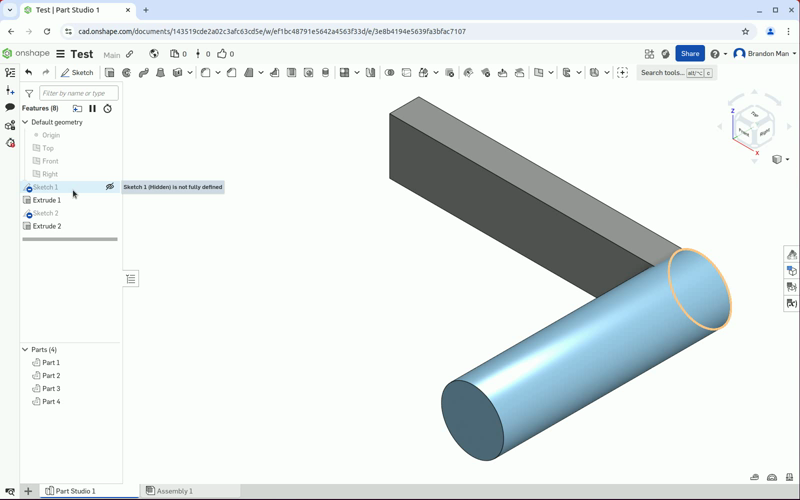
click(73, 189)